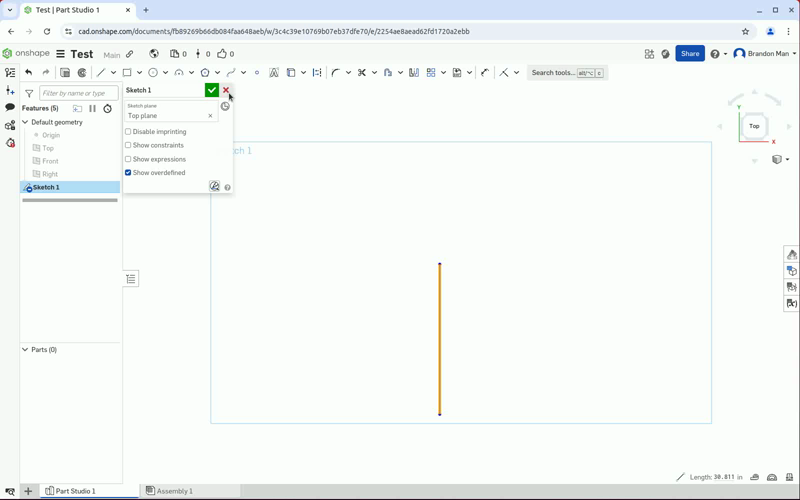
key(shift+h)
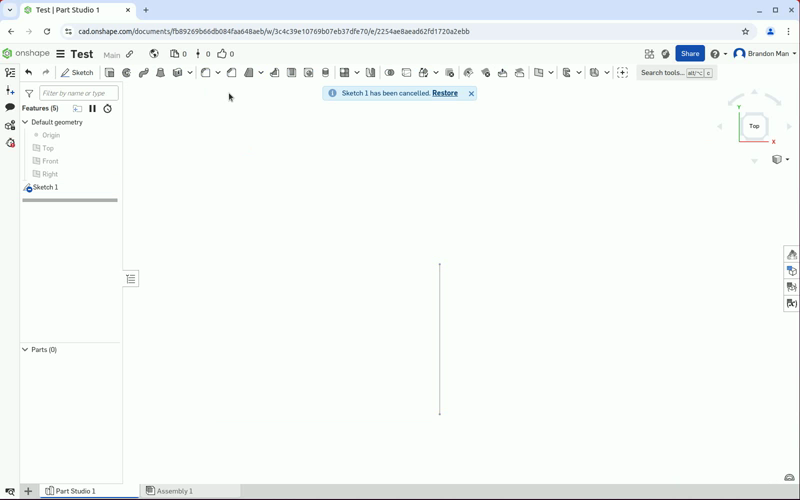
key(shift+s)
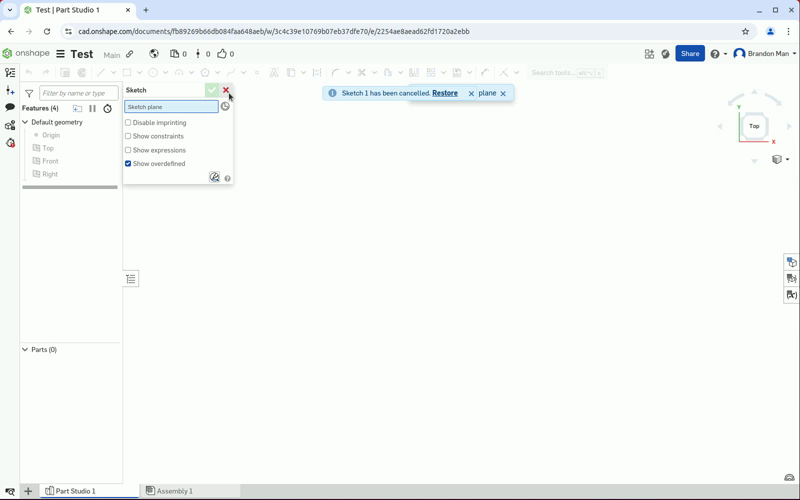
mouse_move(73, 150)
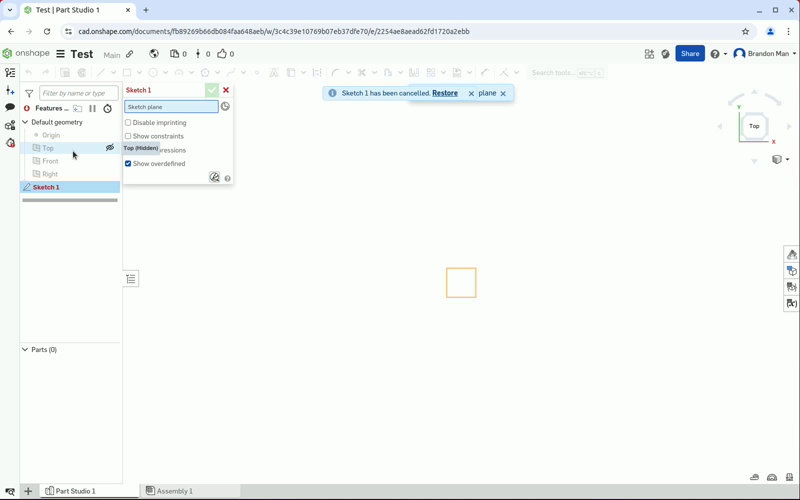
click(73, 150)
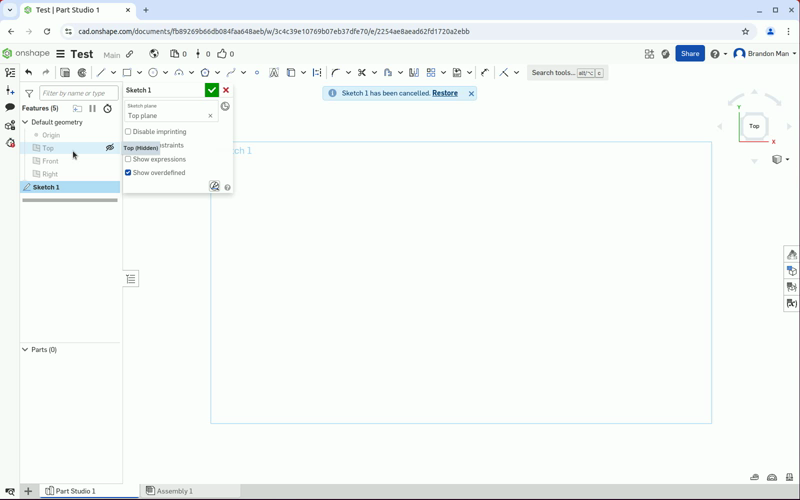
mouse_move(73, 352)
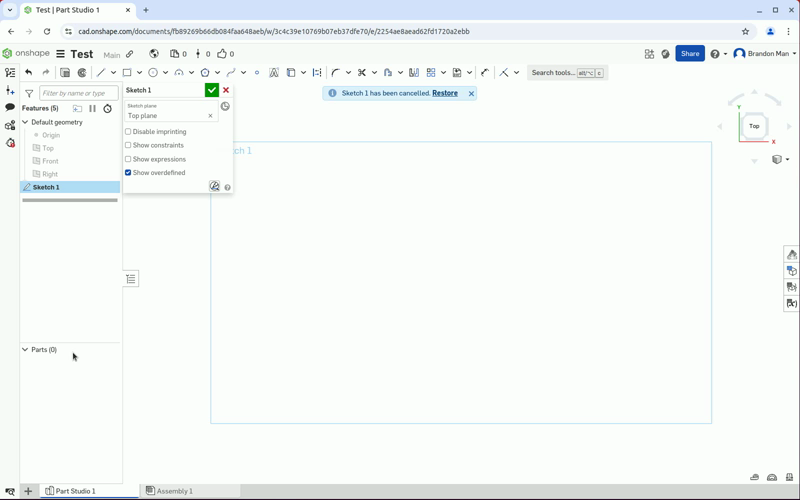
key(y)
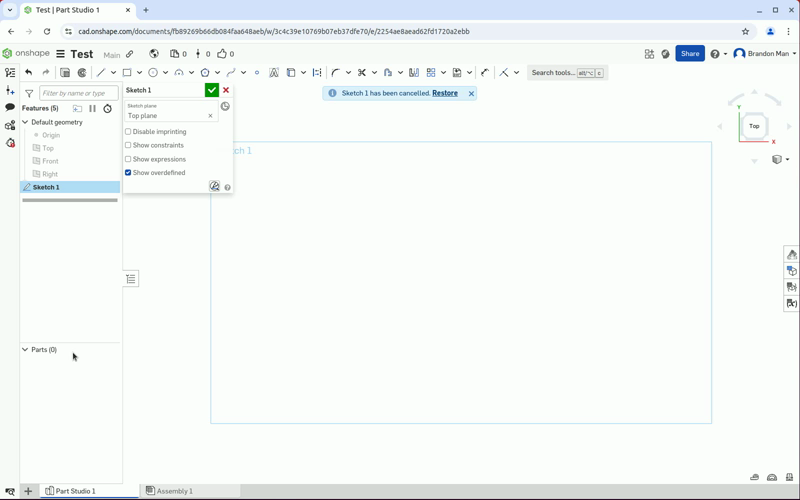
key(l)
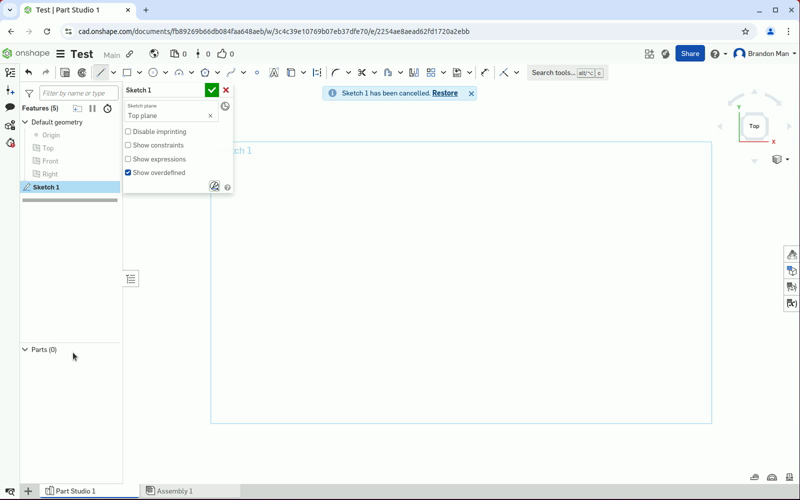
key_down(shift)
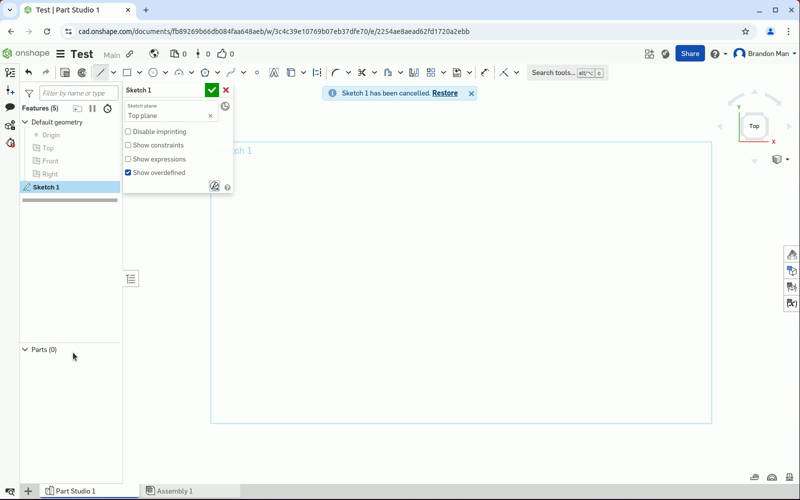
mouse_move(440, 395)
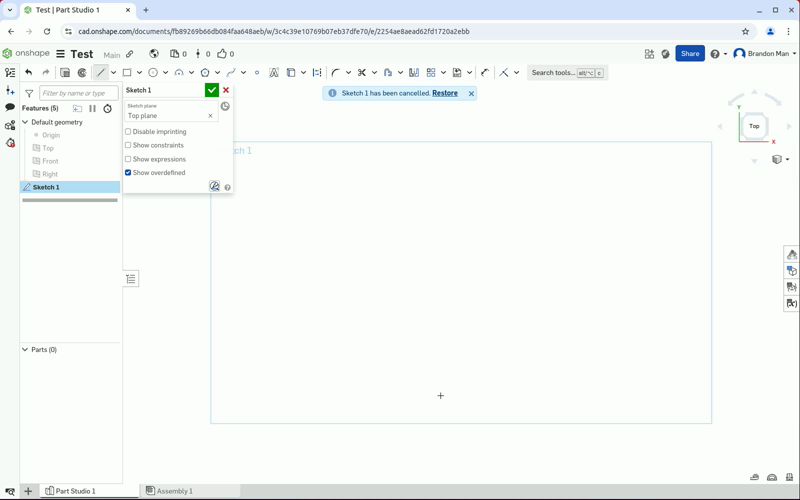
click(440, 395)
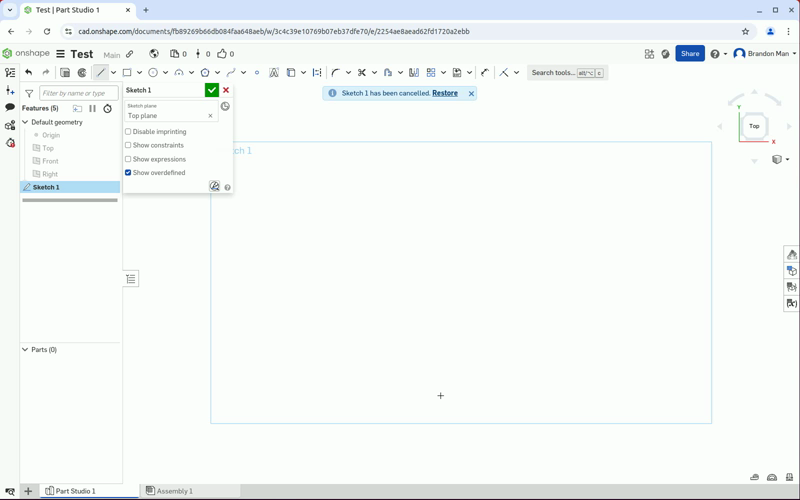
key_up(shift)
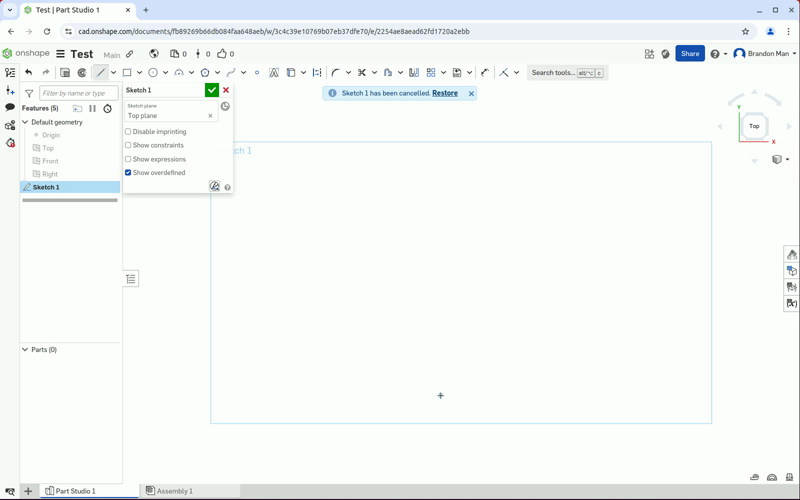
key_down(shift)
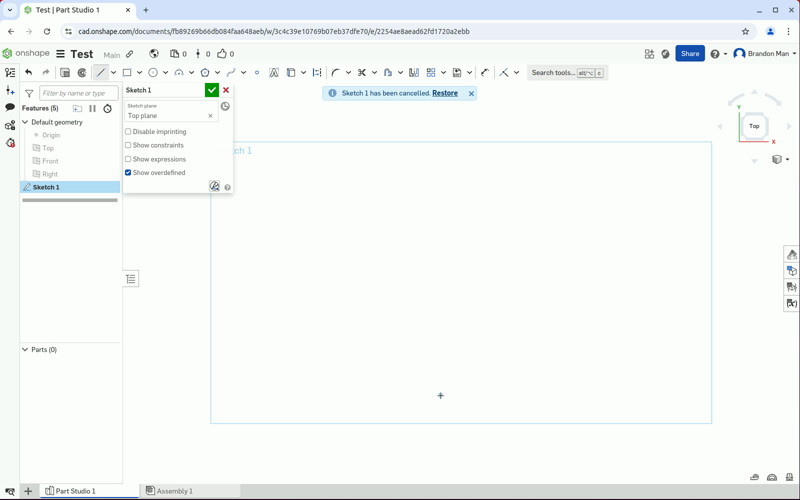
mouse_move(470, 395)
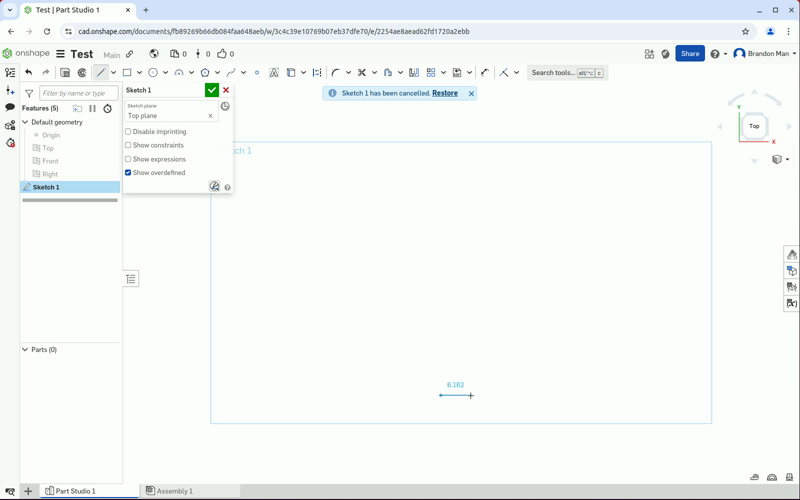
mouse_move(480, 395)
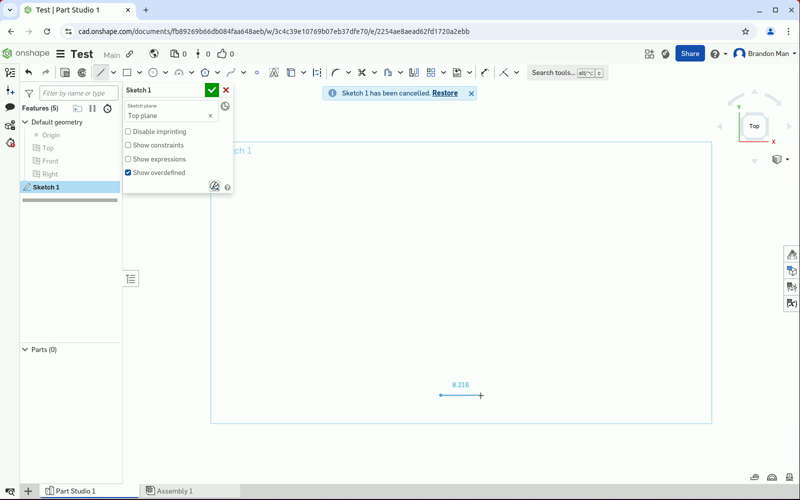
click(480, 395)
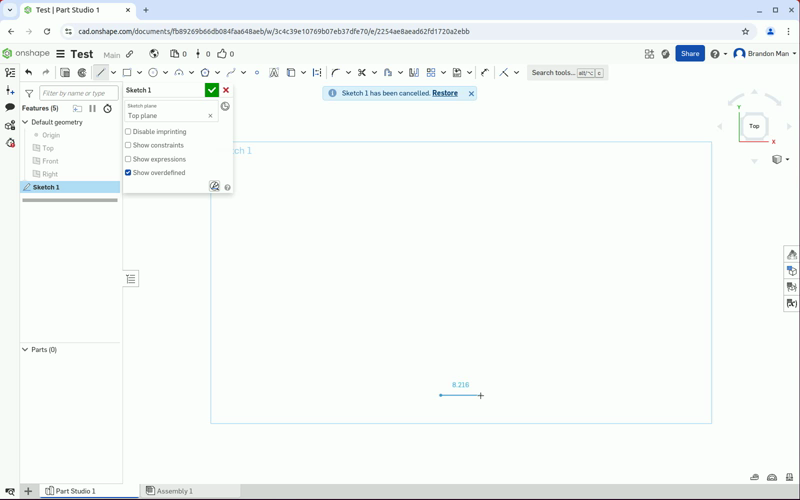
key_up(shift)
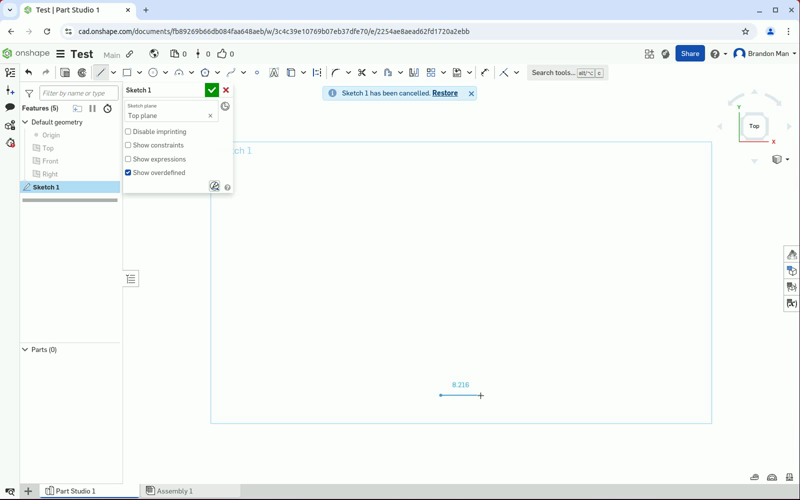
key_down(shift)
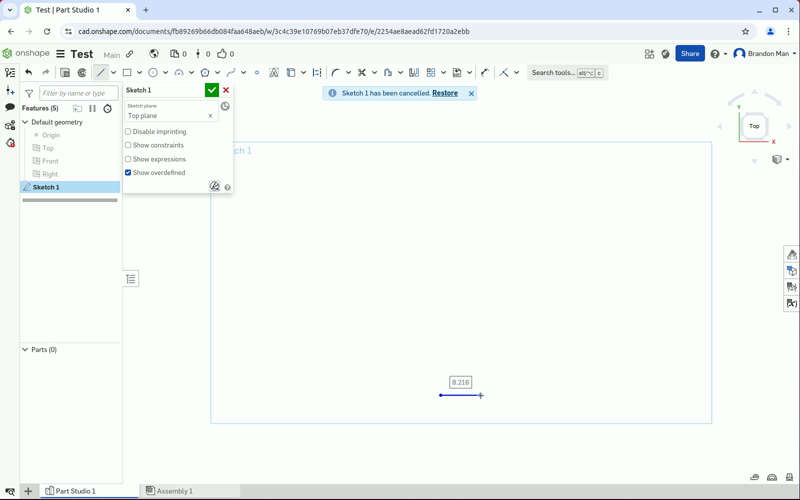
mouse_move(480, 171)
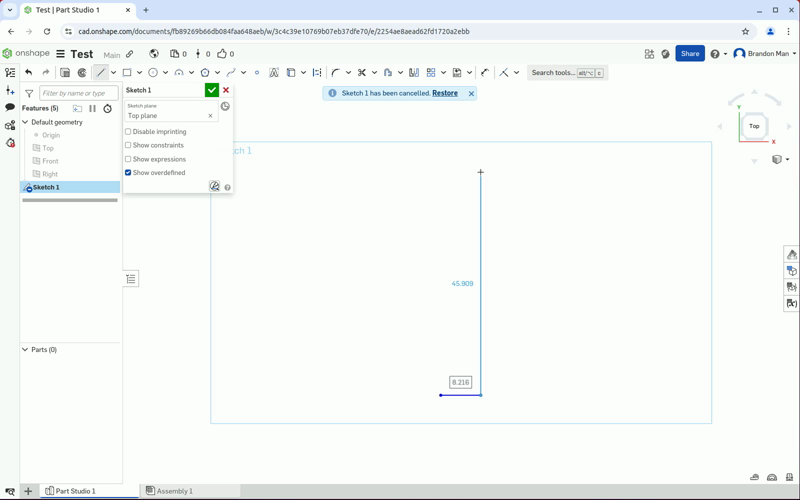
click(480, 171)
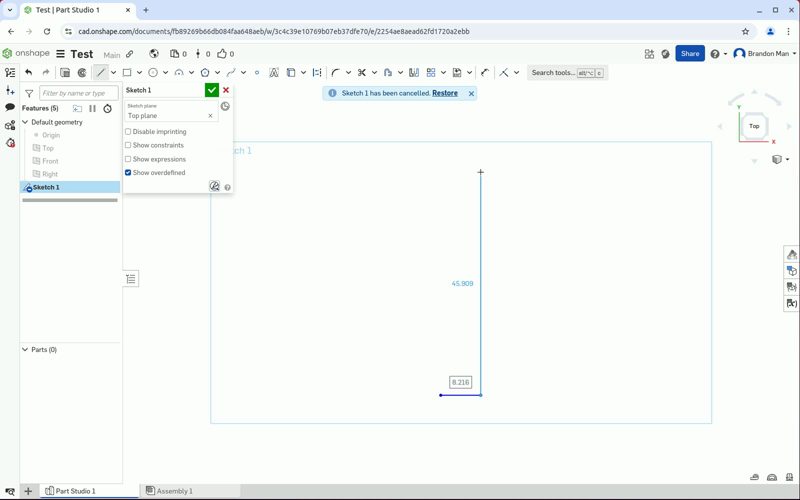
key_up(shift)
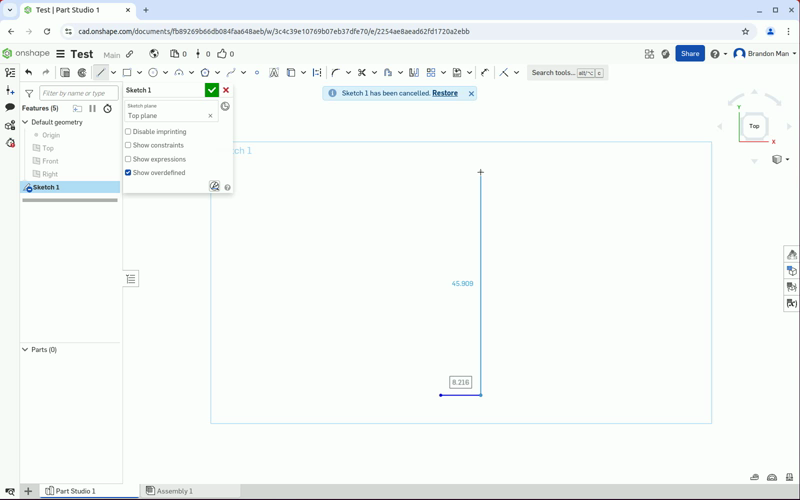
key_down(shift)
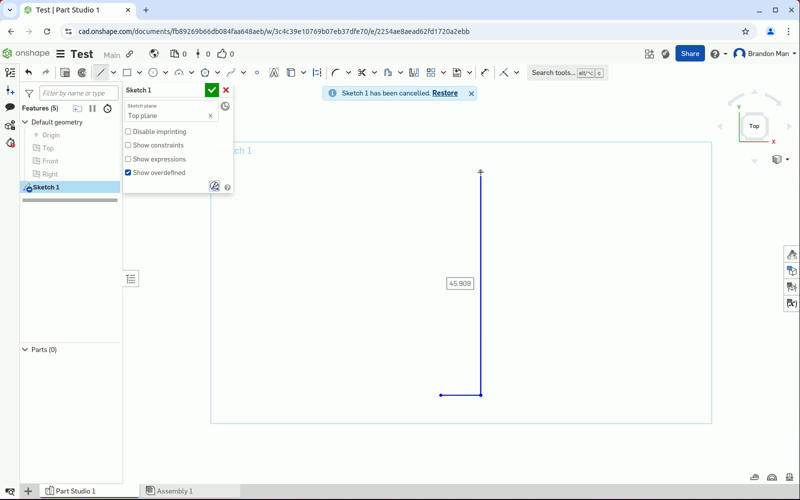
mouse_move(510, 171)
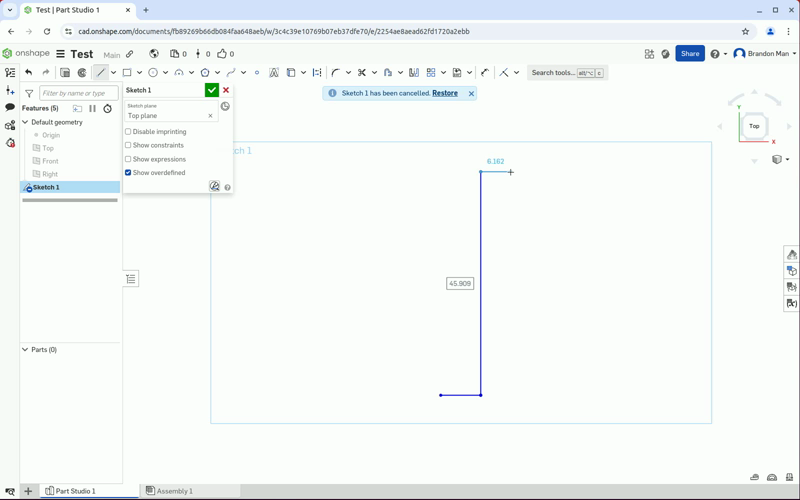
mouse_move(469, 171)
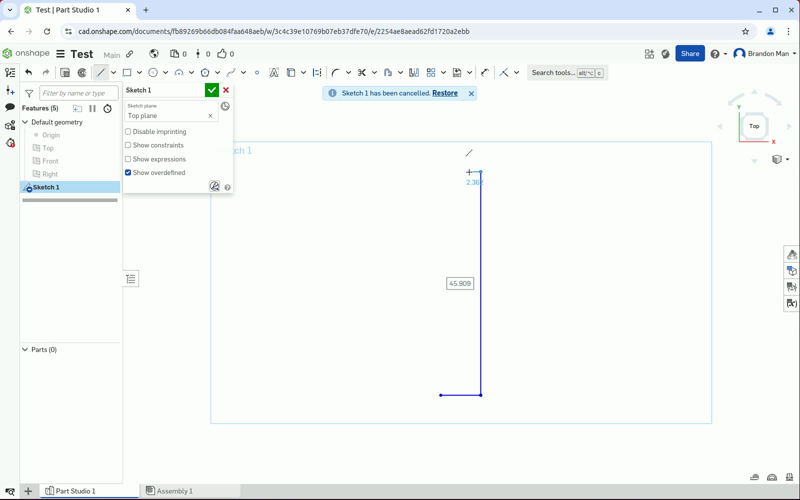
click(469, 171)
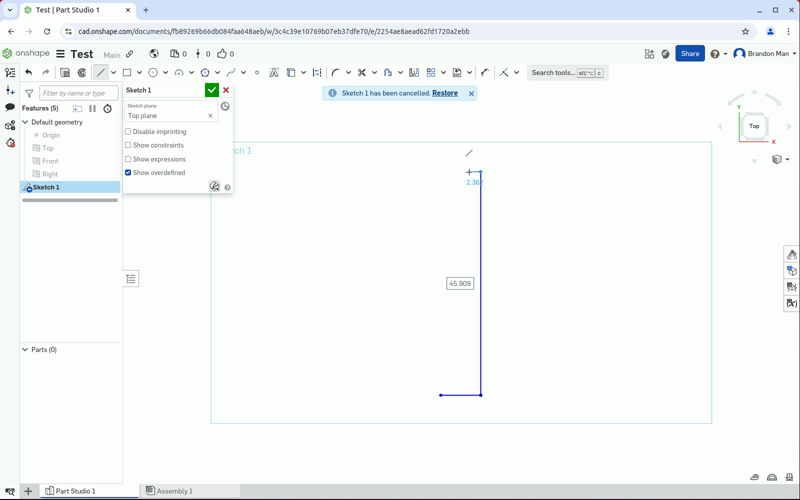
key_up(shift)
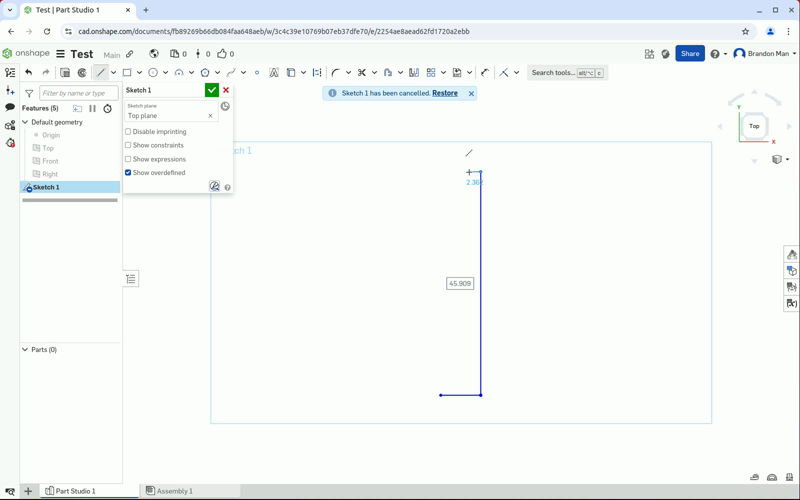
key_down(shift)
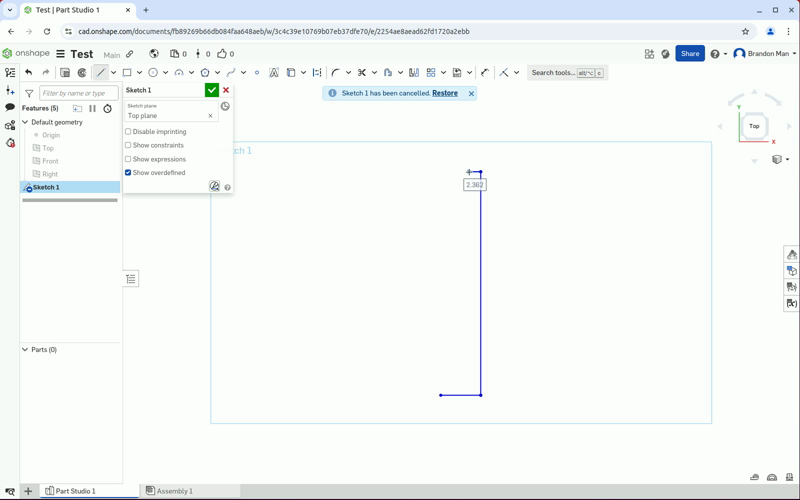
mouse_move(499, 171)
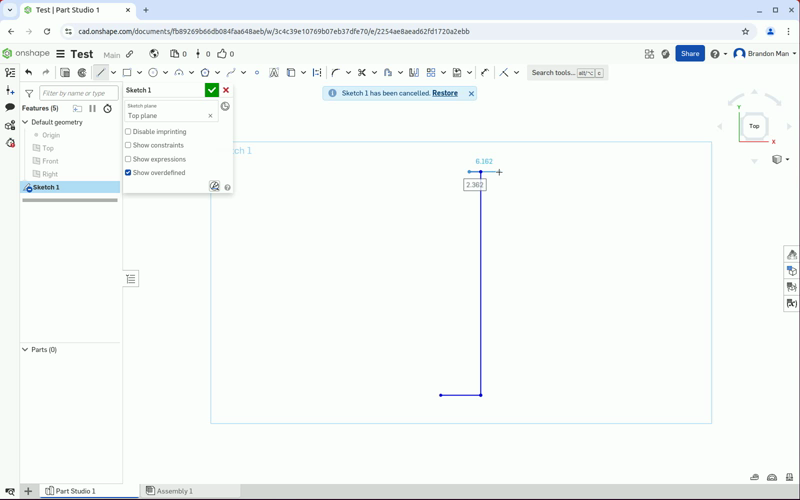
mouse_move(473, 180)
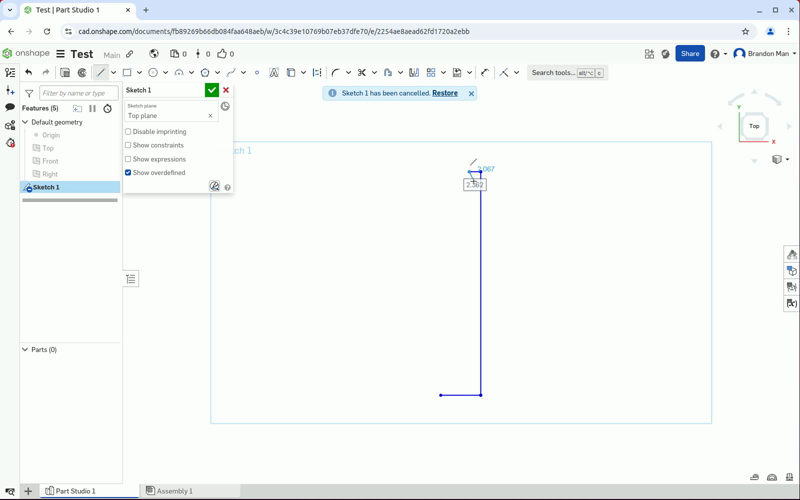
click(473, 180)
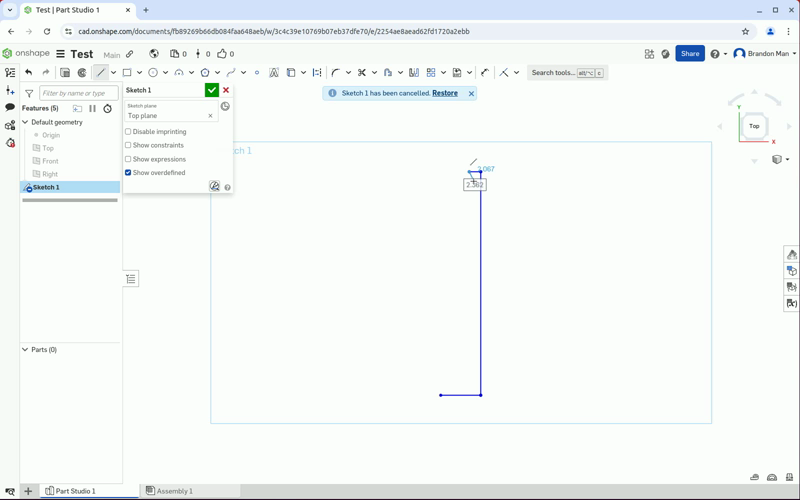
key_up(shift)
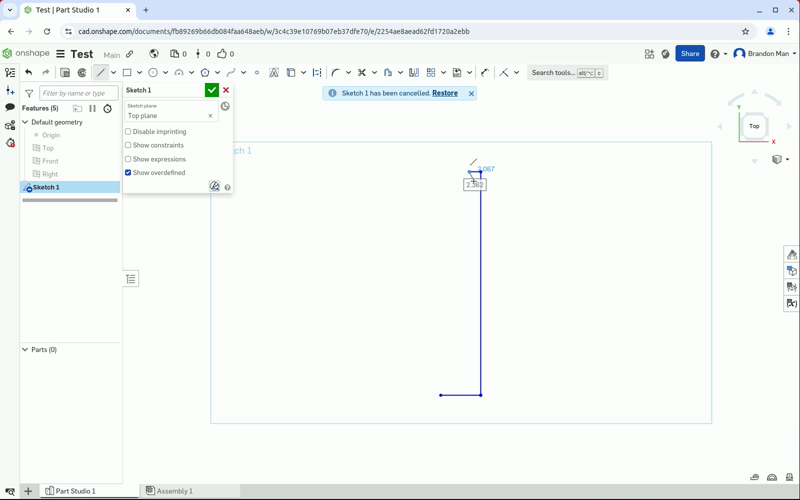
key_down(shift)
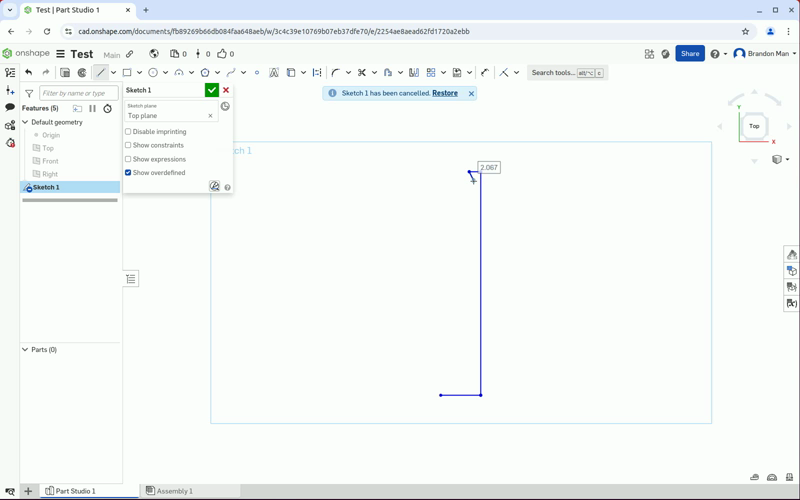
mouse_move(503, 180)
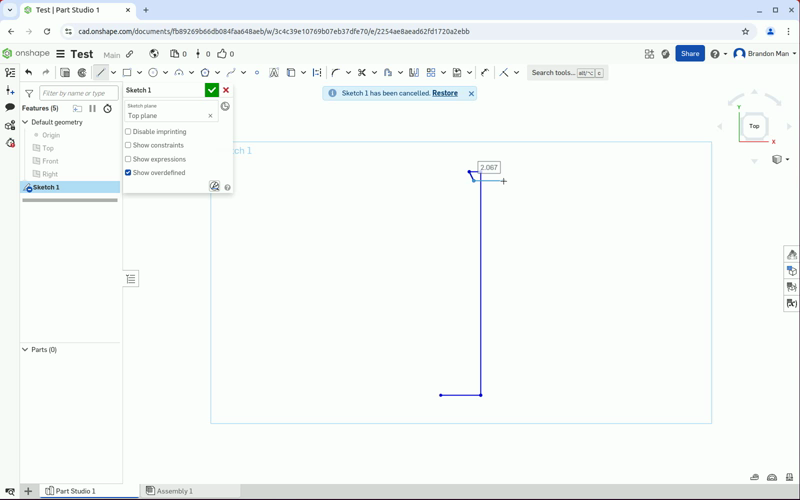
mouse_move(461, 180)
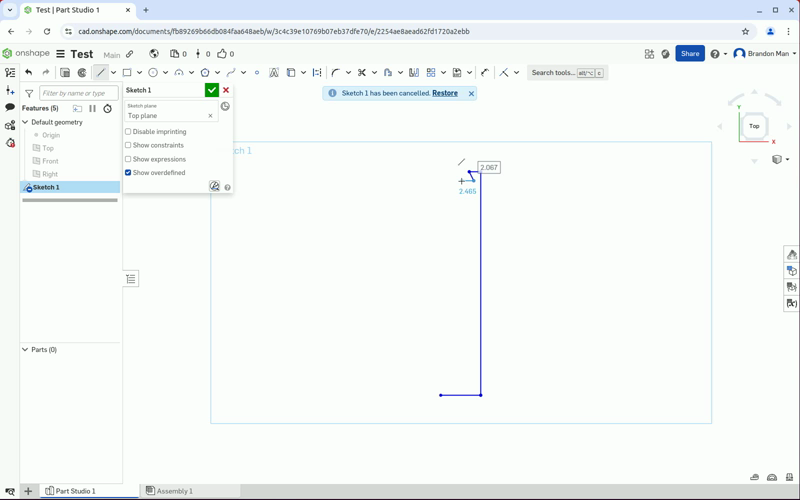
click(461, 180)
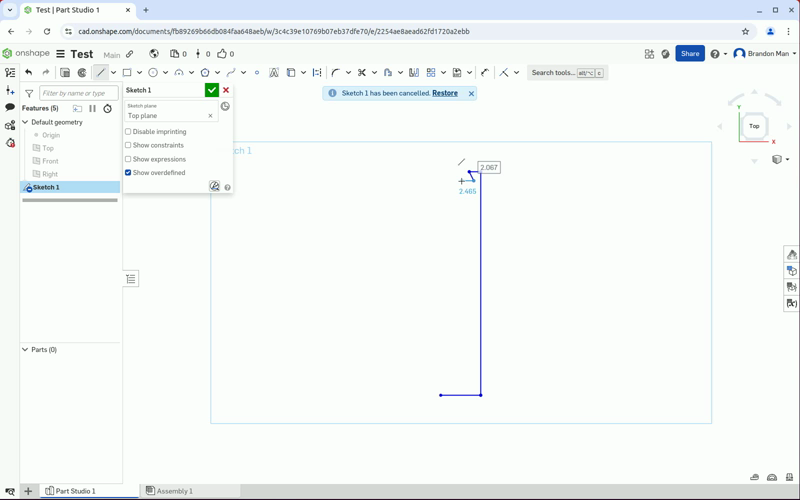
key_up(shift)
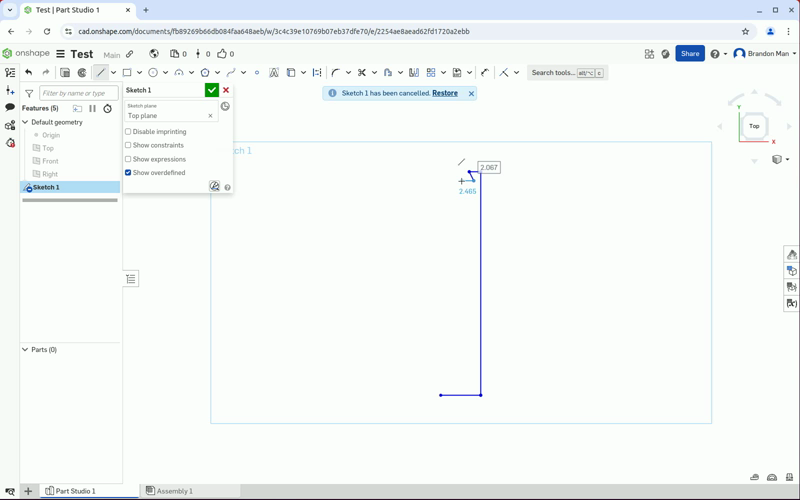
key_down(shift)
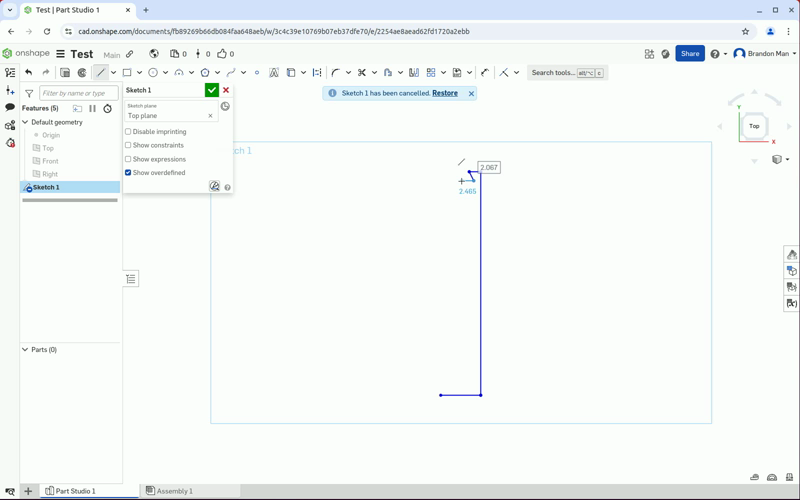
mouse_move(492, 180)
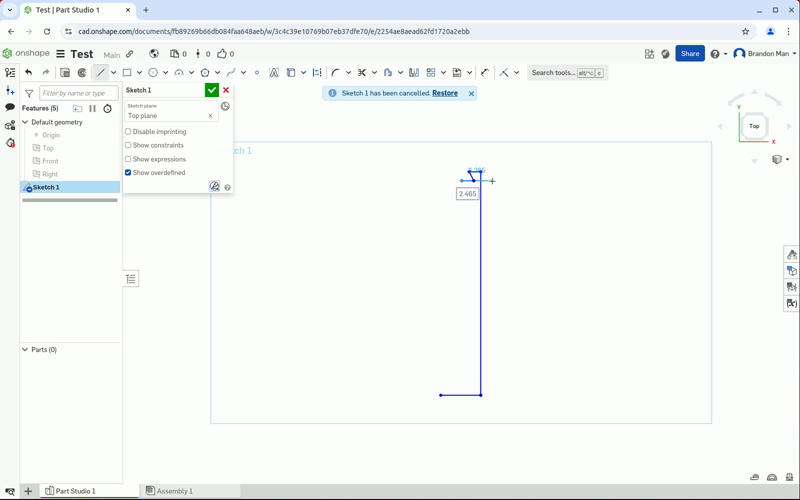
mouse_move(464, 171)
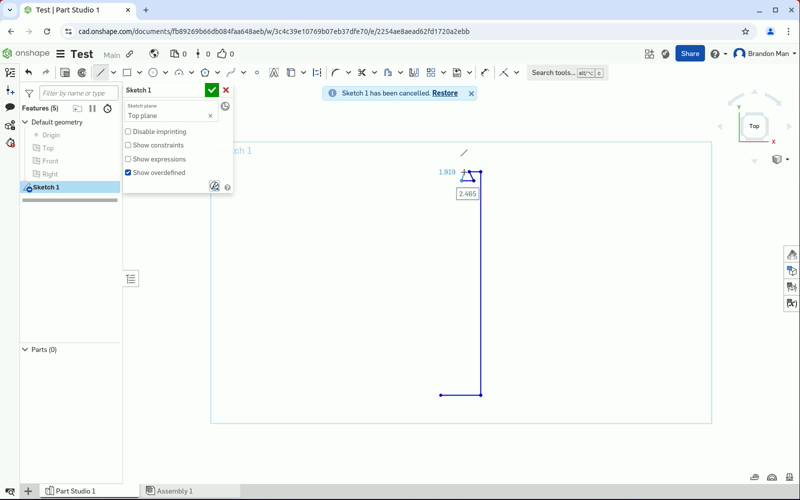
click(464, 171)
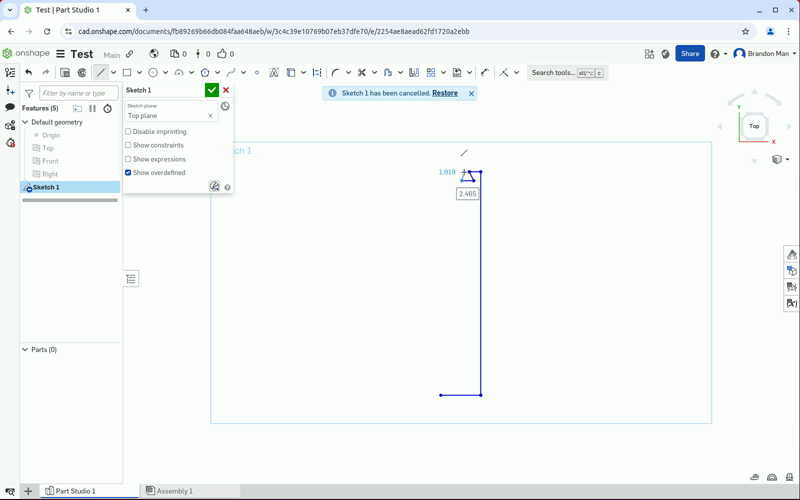
key_up(shift)
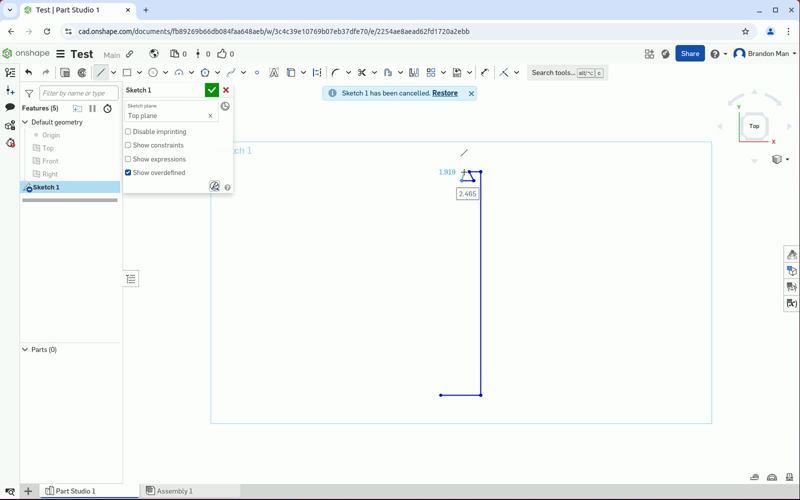
key_down(shift)
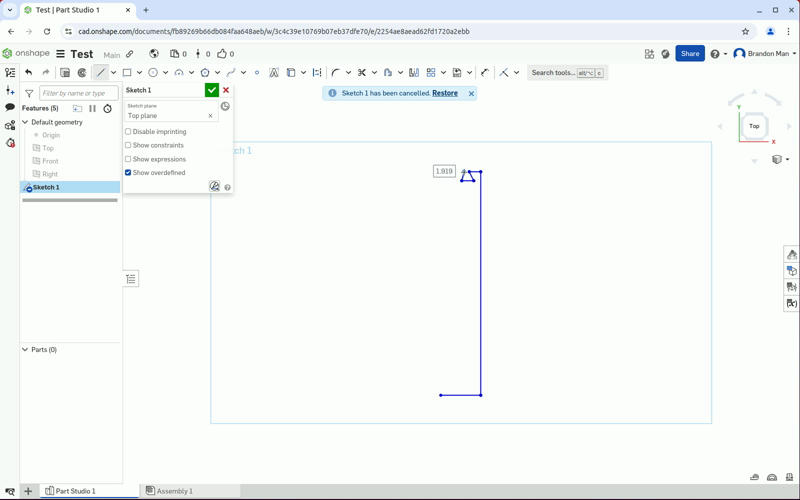
mouse_move(494, 171)
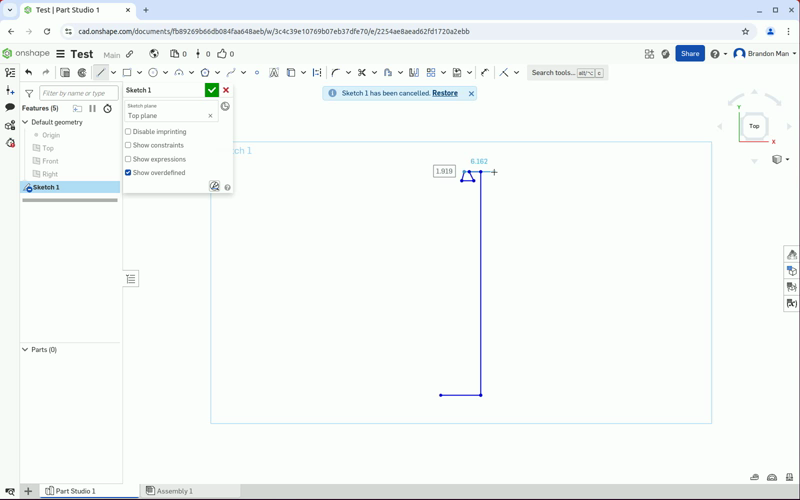
mouse_move(440, 171)
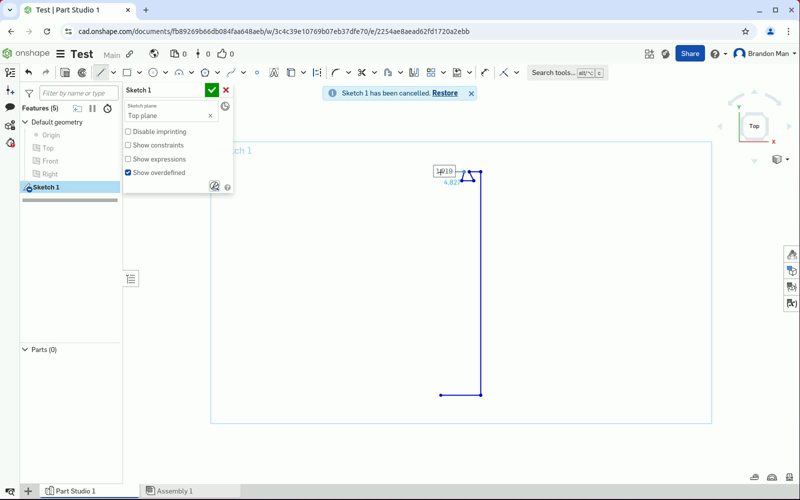
click(440, 171)
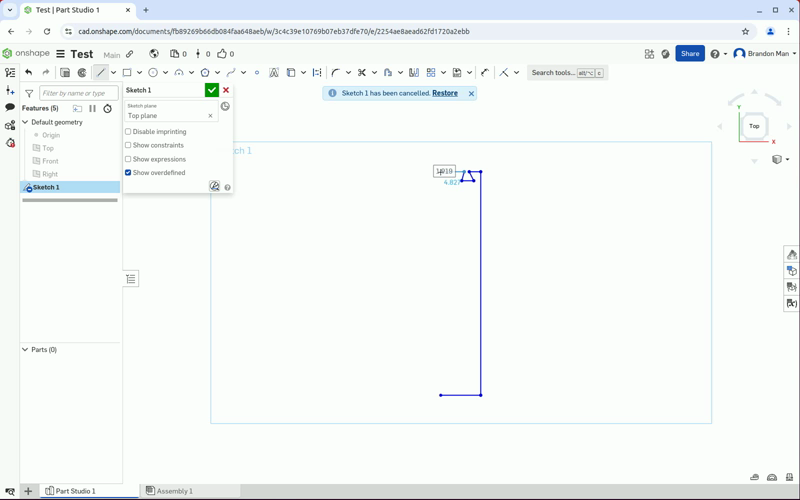
key_up(shift)
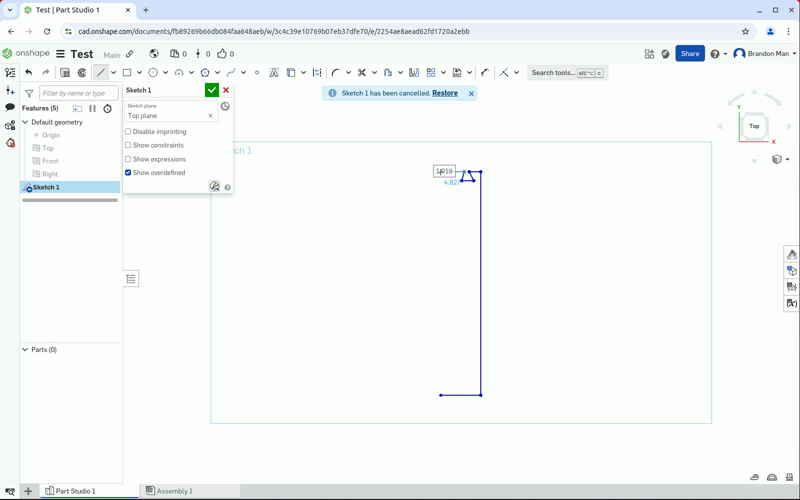
key_down(shift)
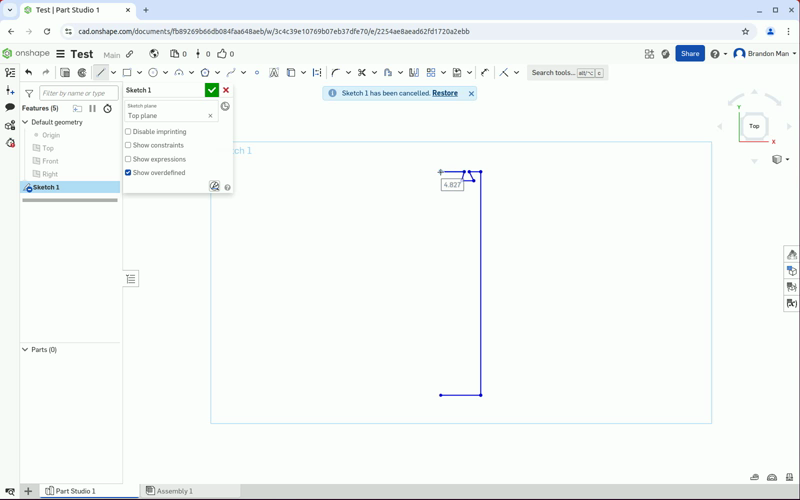
mouse_move(440, 395)
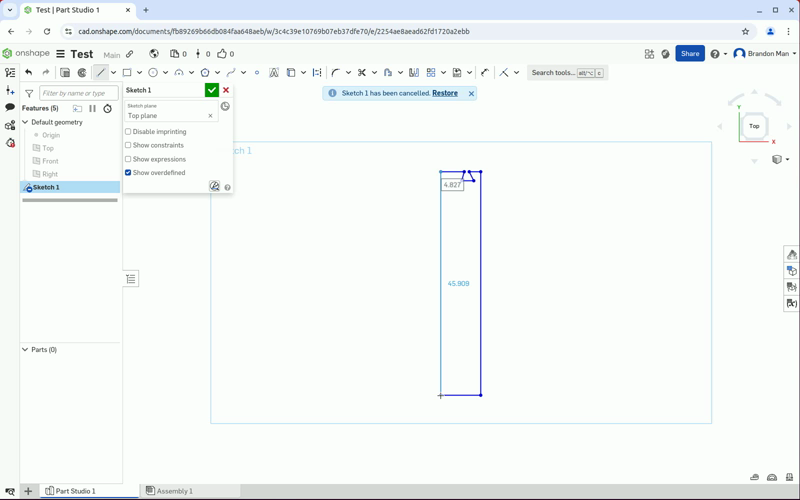
key_up(shift)
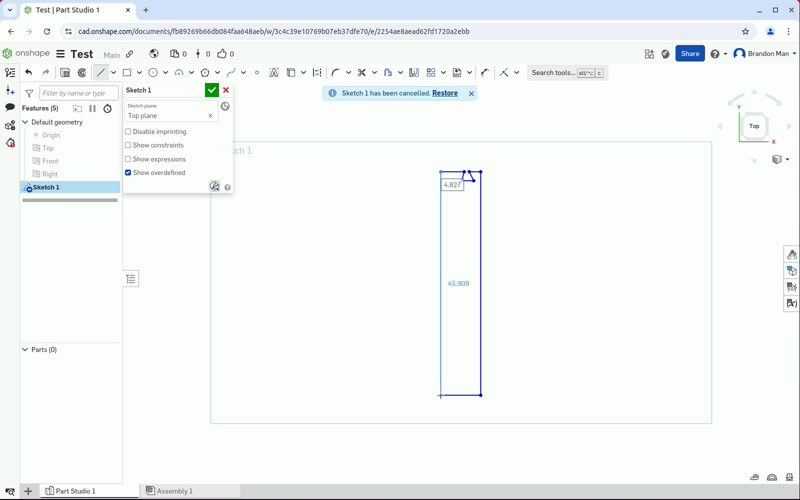
click(440, 395)
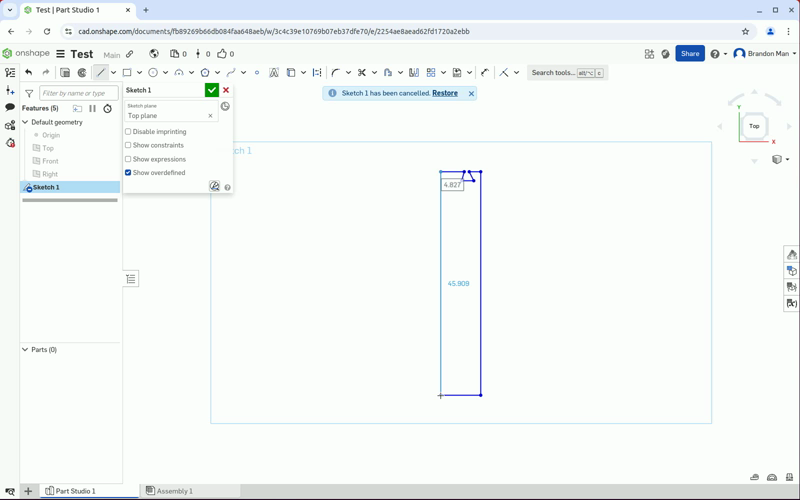
key(esc)
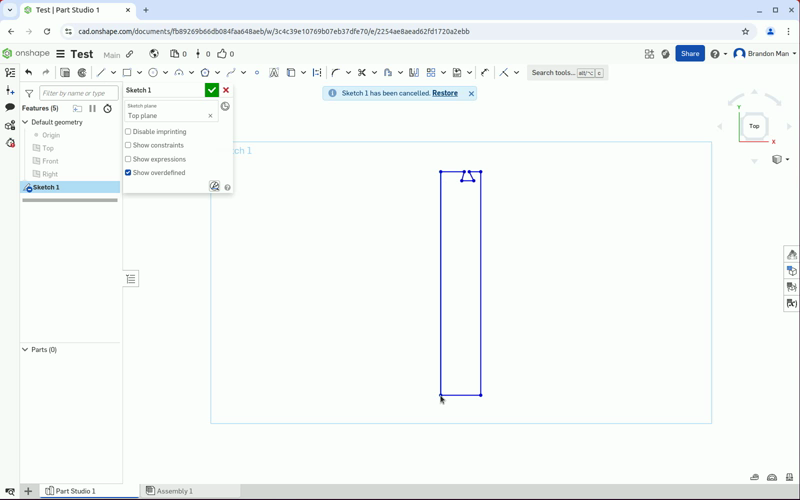
mouse_move(469, 307)
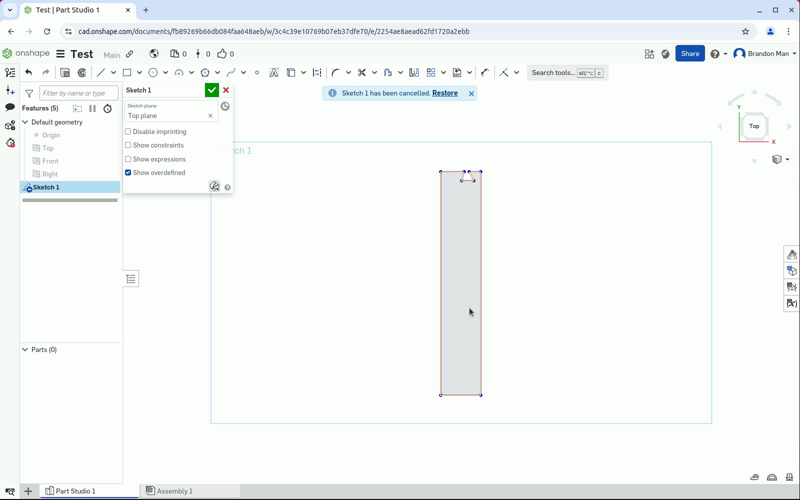
click(469, 307)
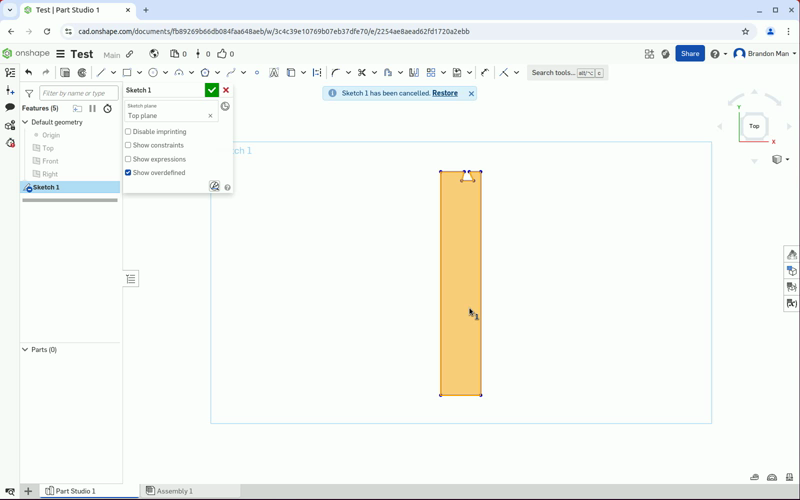
mouse_move(73, 352)
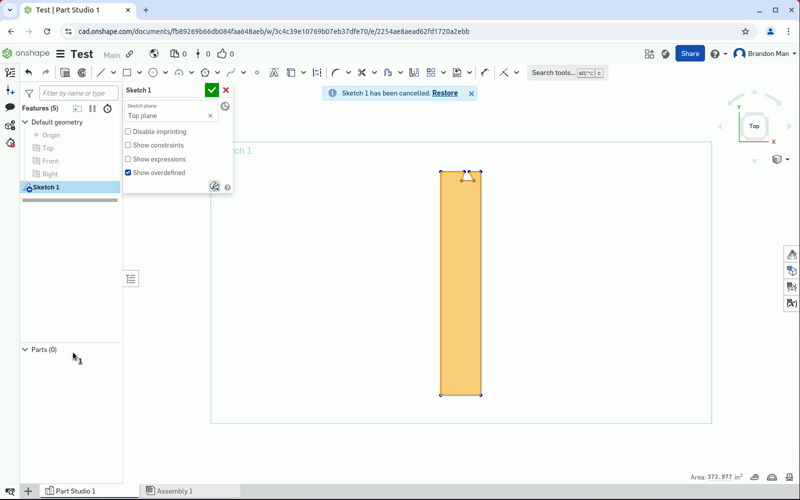
key(shift+y)
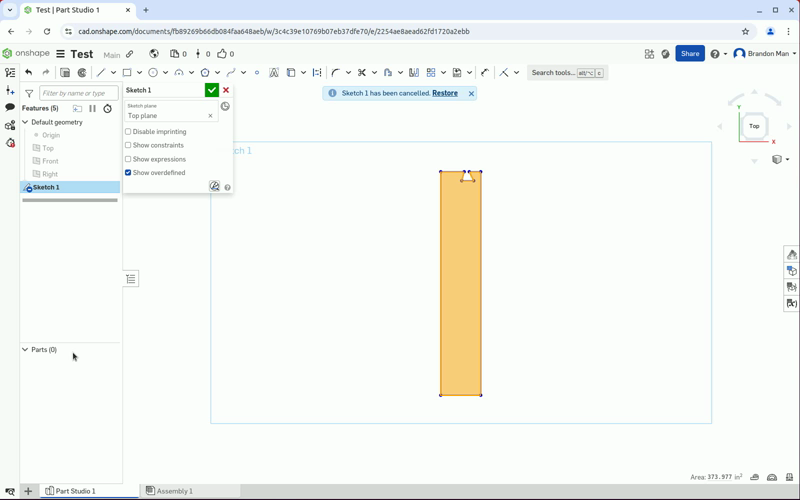
key(shift+e)
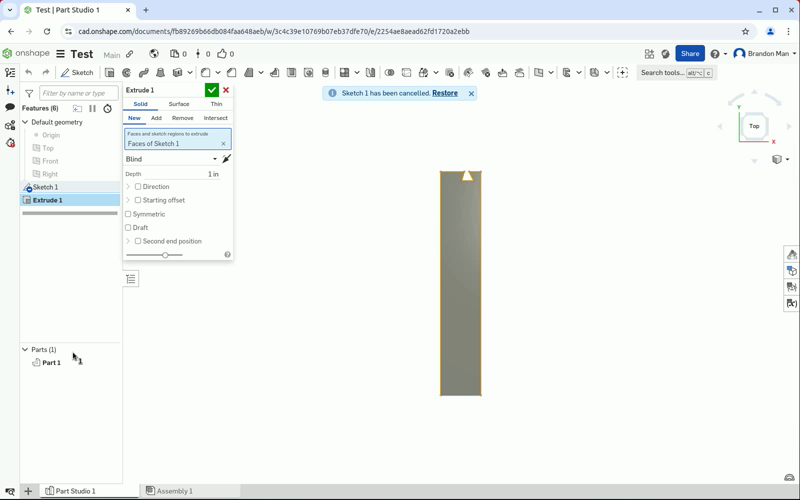
mouse_move(143, 106)
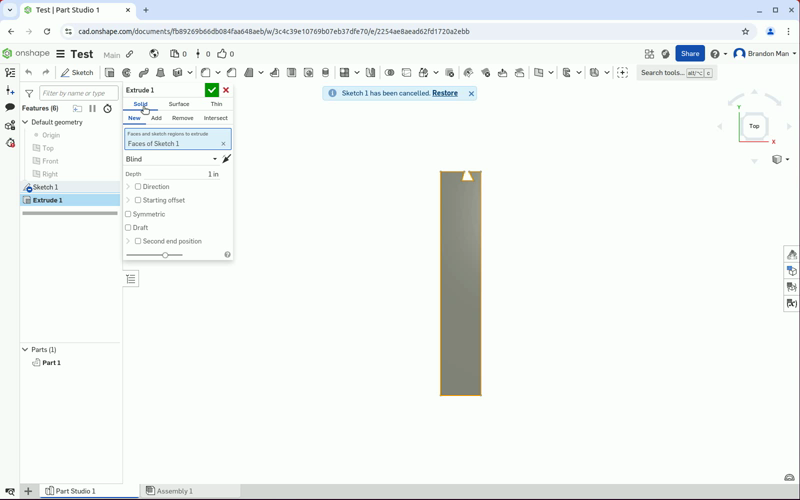
click(143, 106)
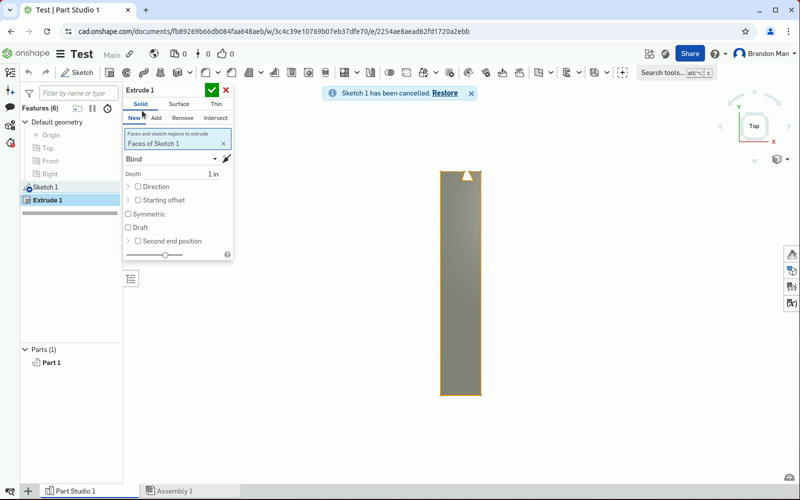
mouse_move(137, 120)
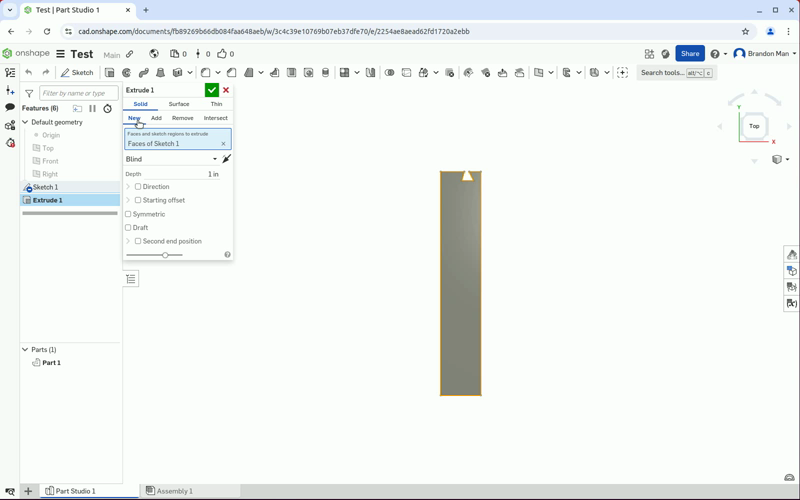
click(137, 120)
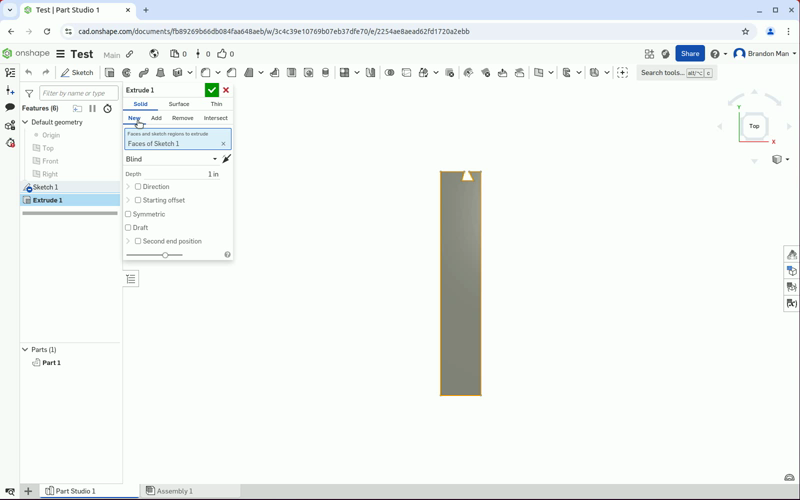
key(tab, 4)
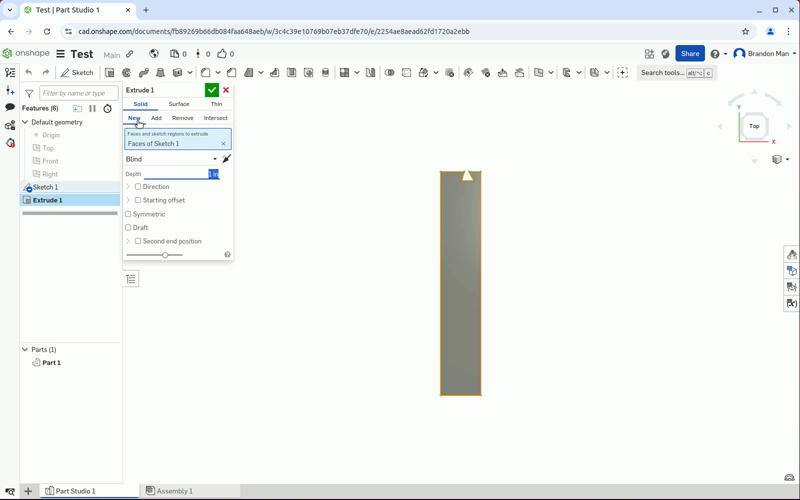
text(2.407)
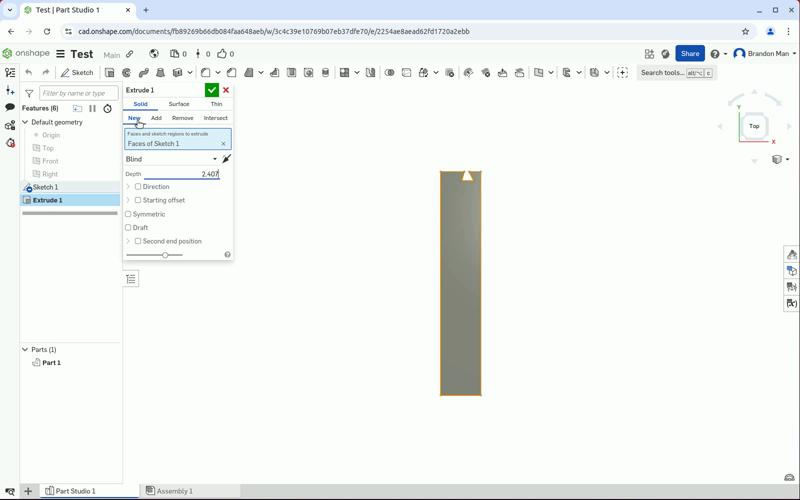
key(enter)
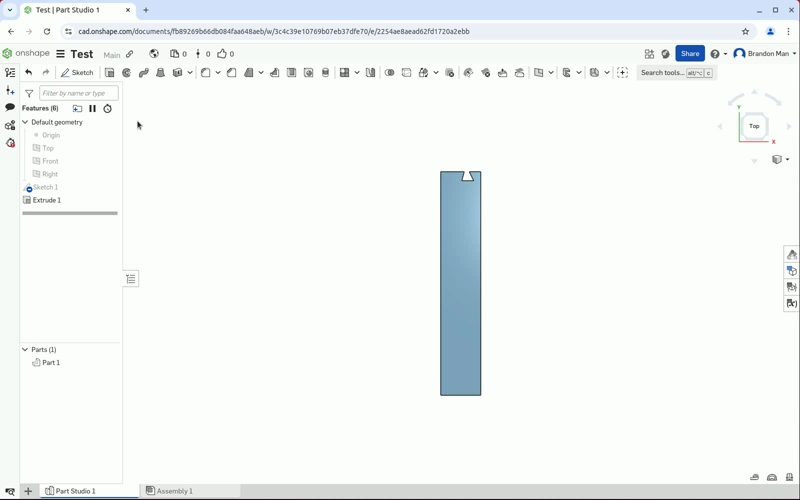
key(shift+h)
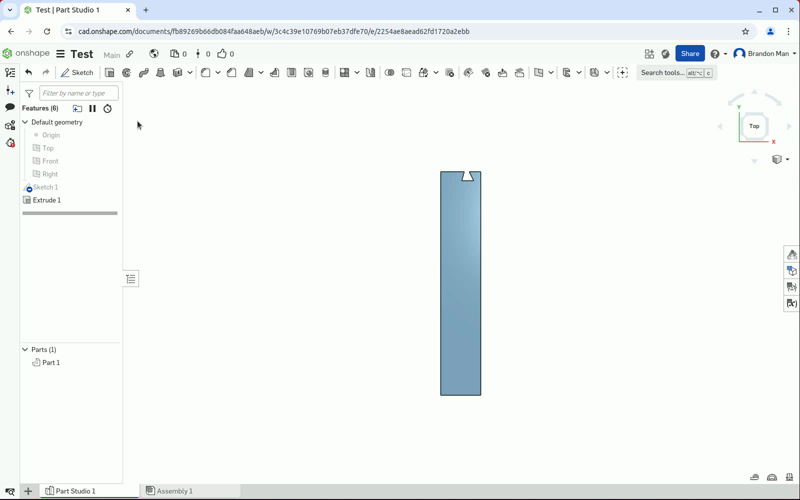
key(shift+h)
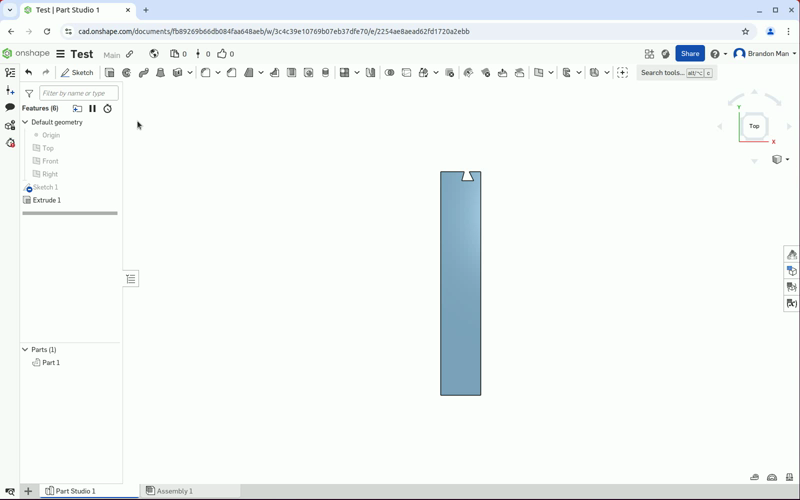
mouse_move(73, 189)
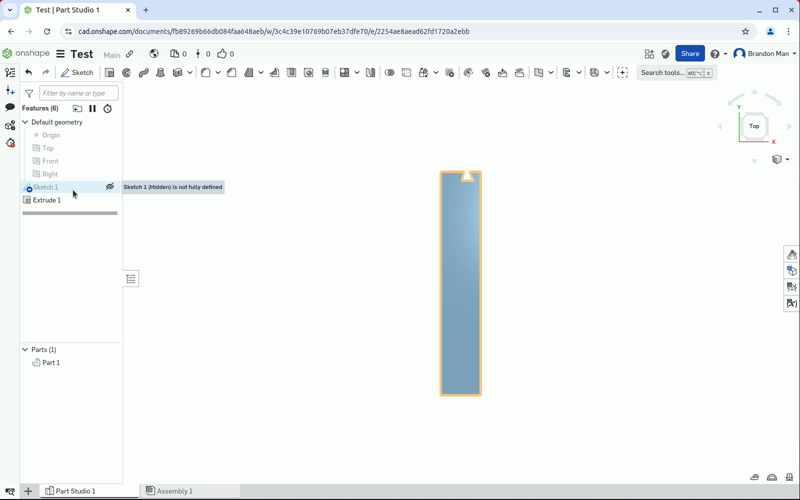
click(73, 189)
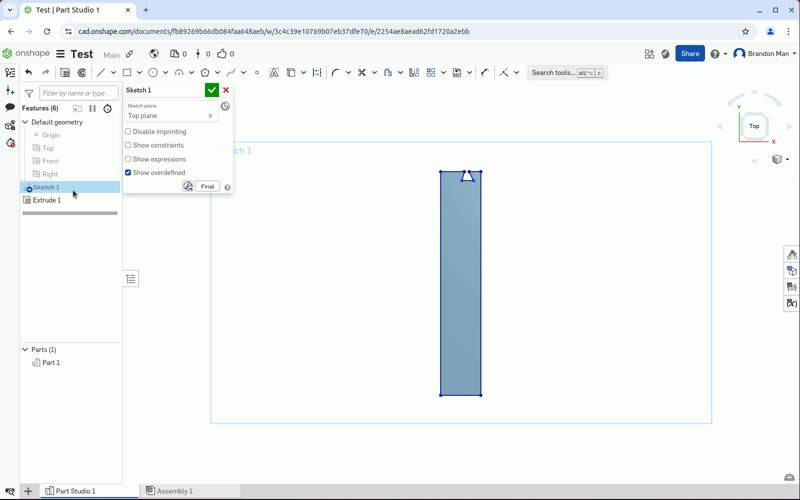
mouse_move(229, 92)
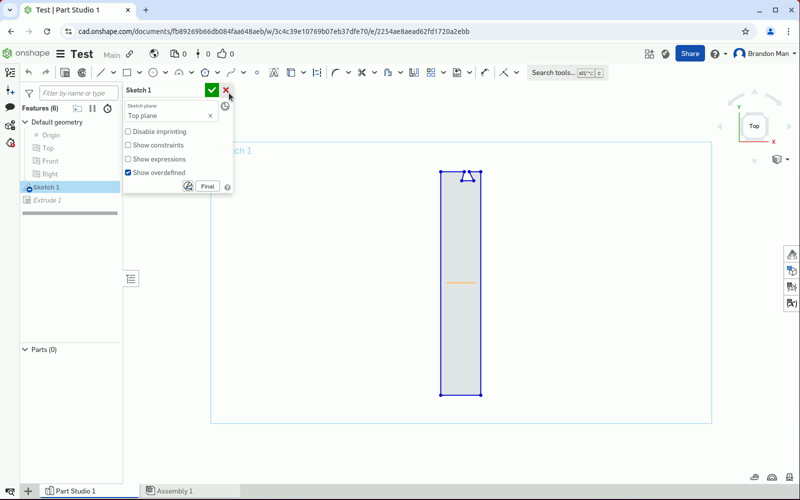
click(229, 92)
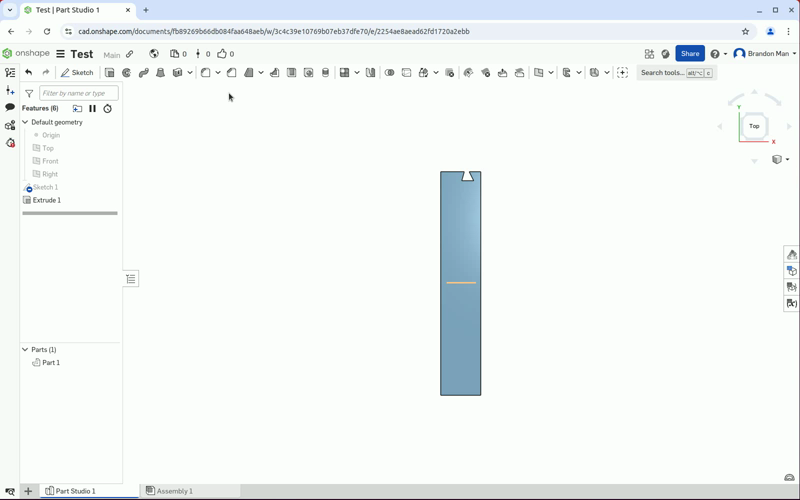
mouse_move(541, 75)
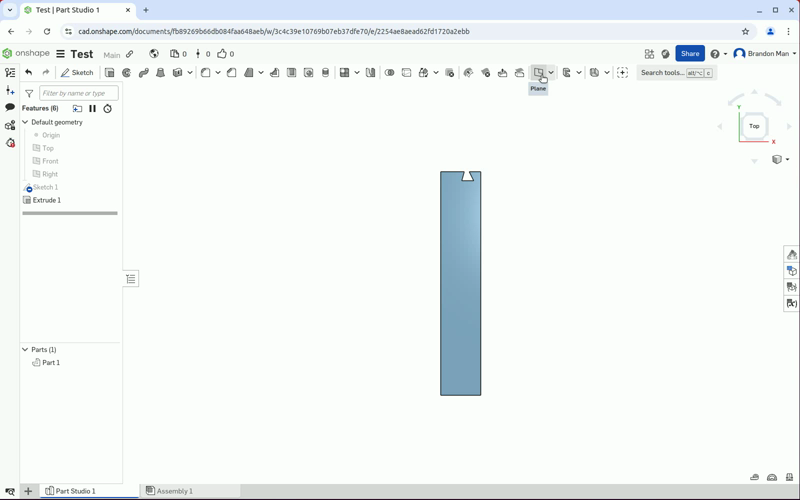
click(541, 75)
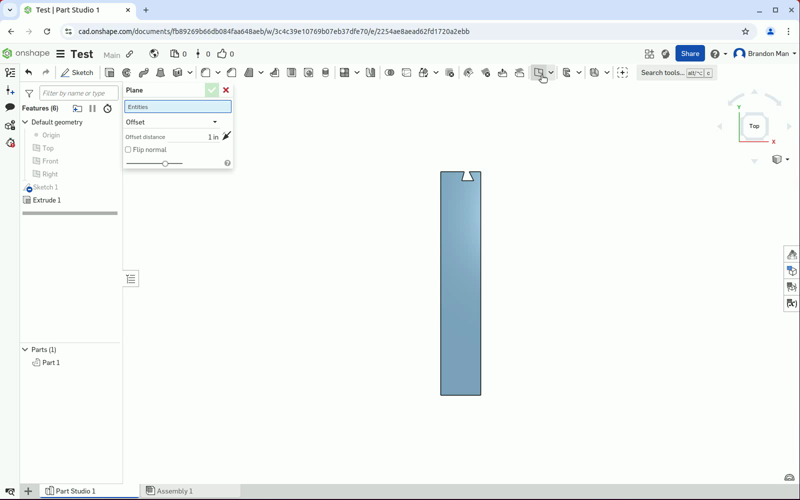
mouse_move(73, 150)
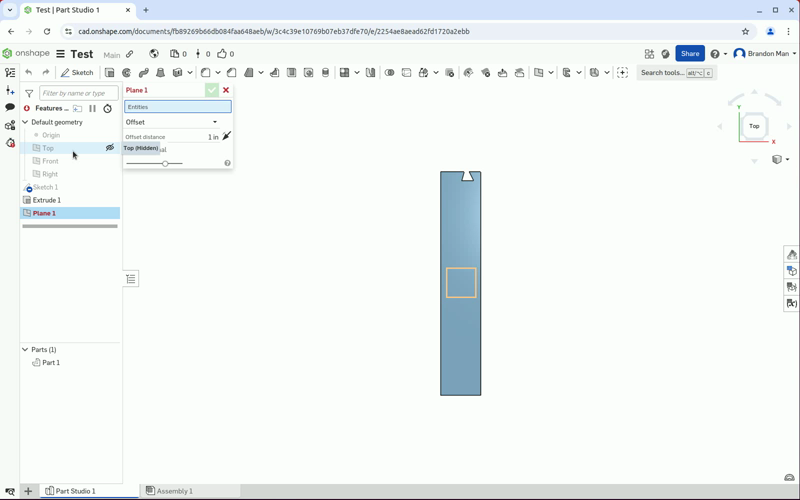
click(73, 150)
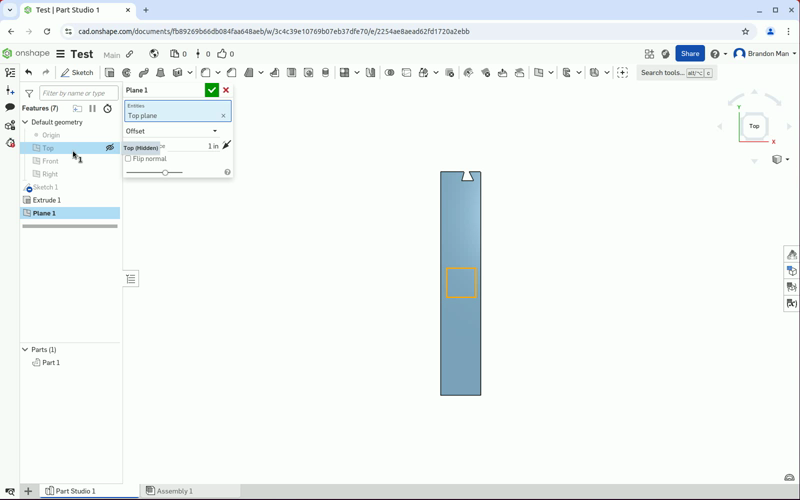
key(tab, 2)
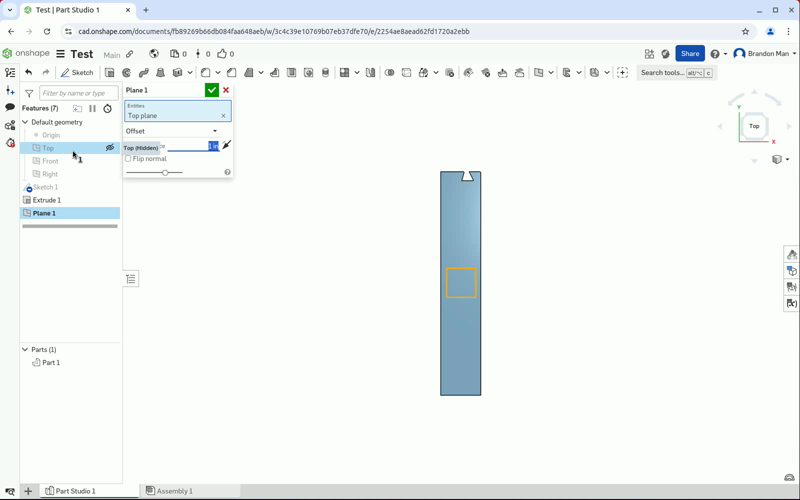
text(2.403)
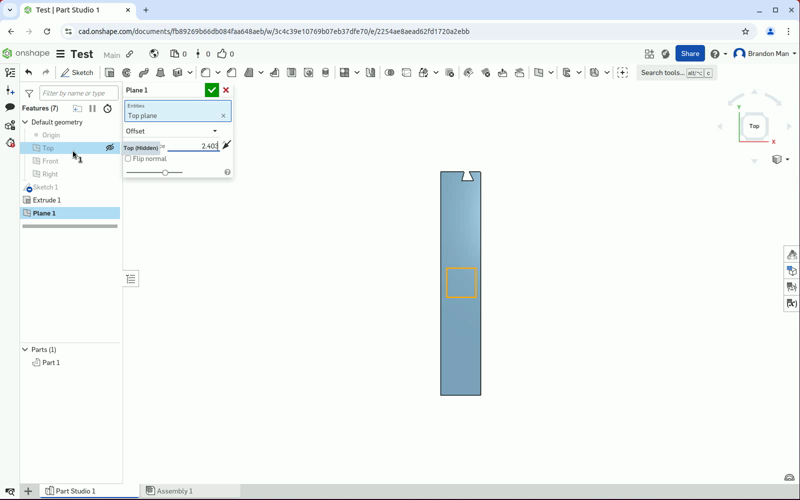
key(enter, 2)
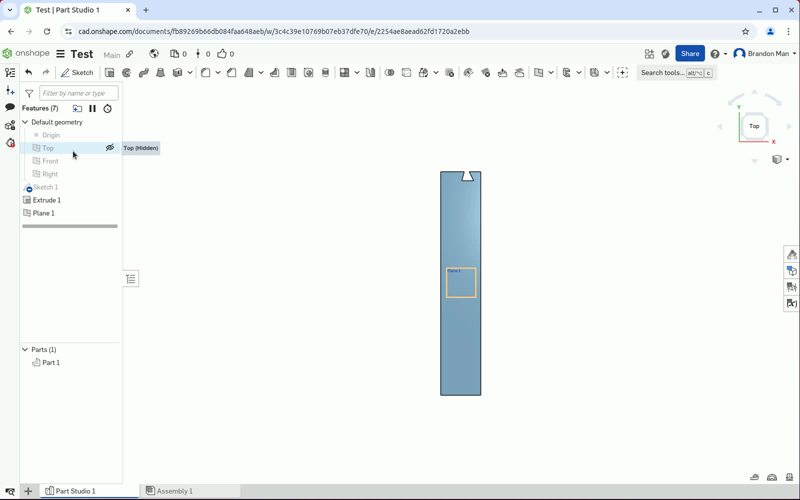
key(shift+s)
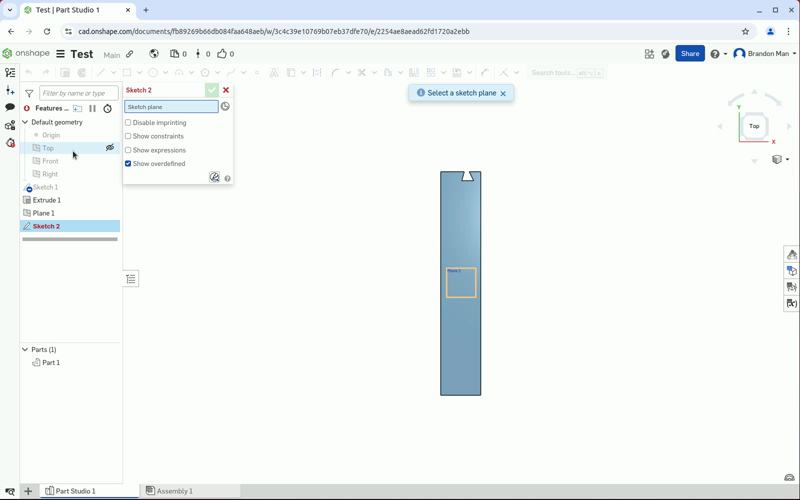
mouse_move(73, 215)
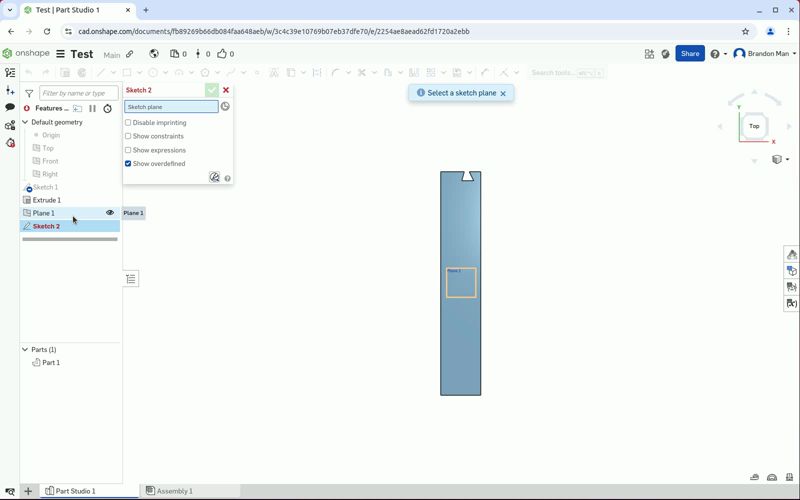
click(73, 215)
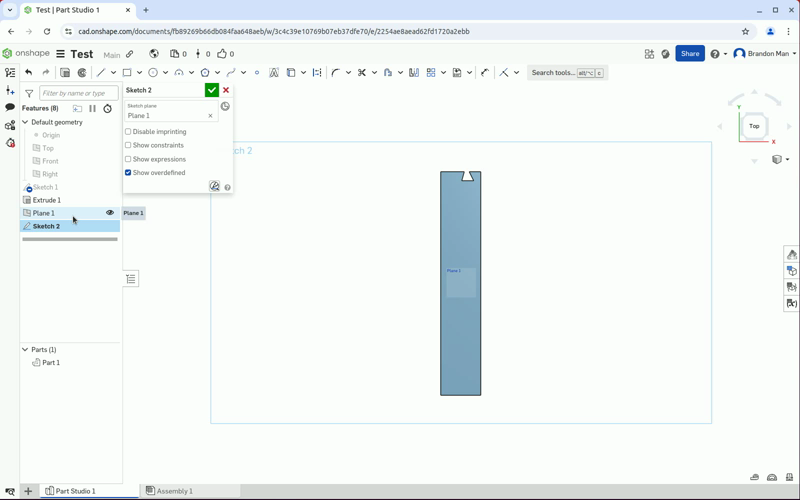
mouse_move(73, 352)
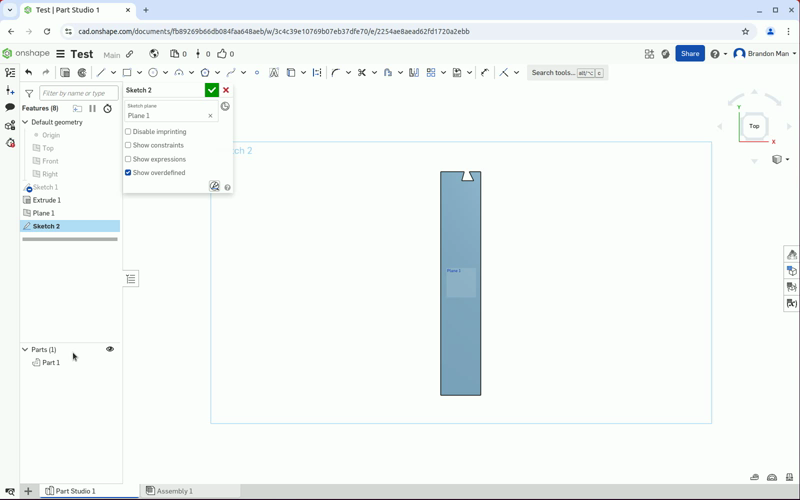
key(y)
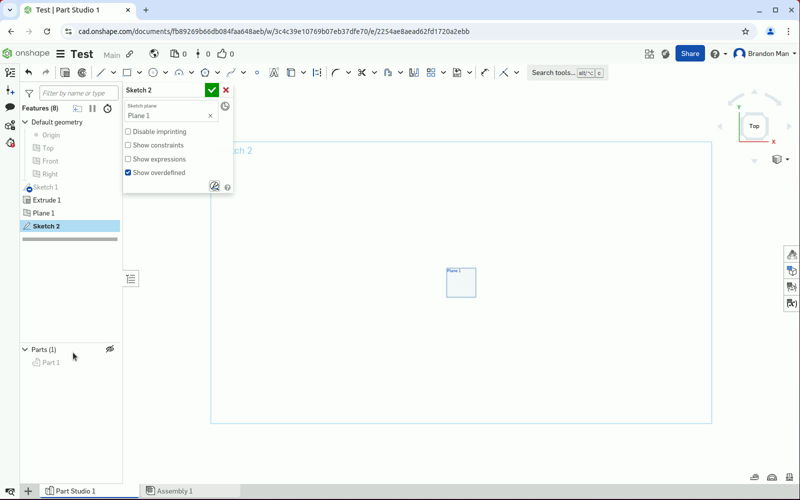
key(l)
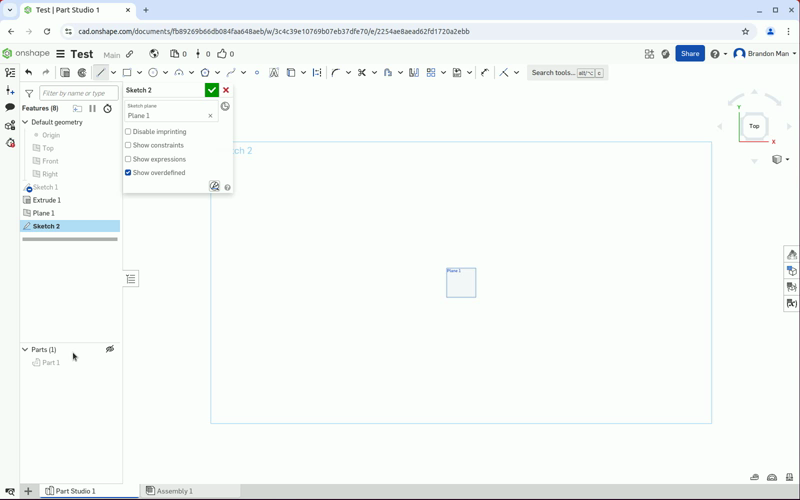
key_down(shift)
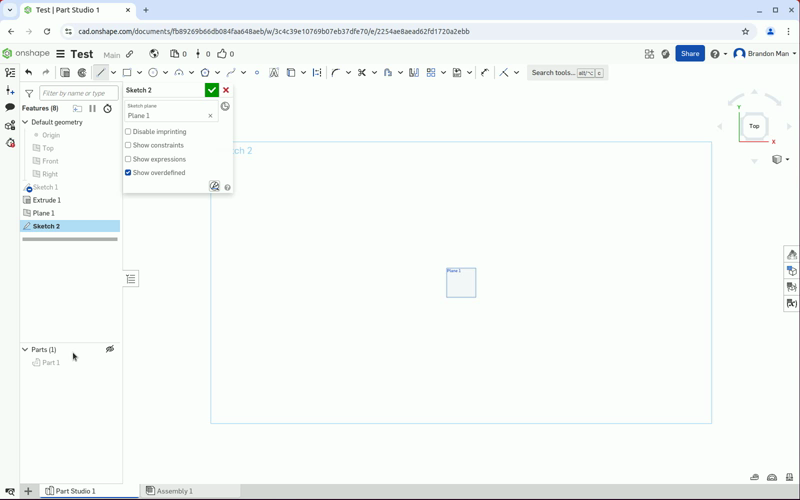
mouse_move(440, 395)
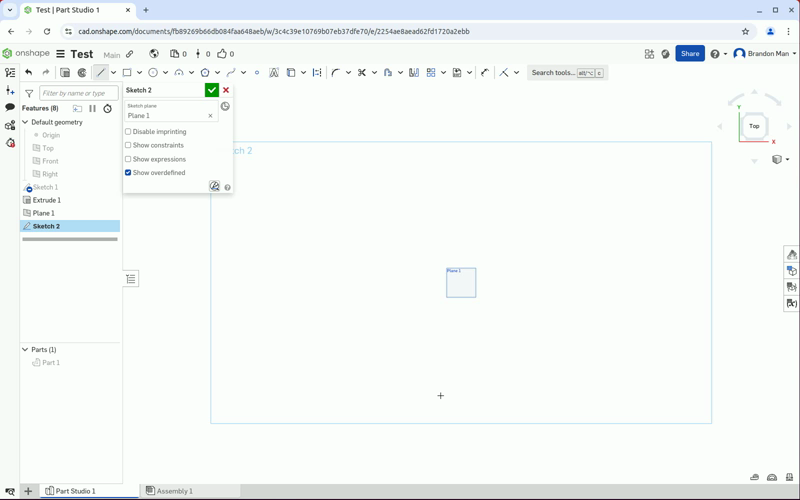
click(440, 395)
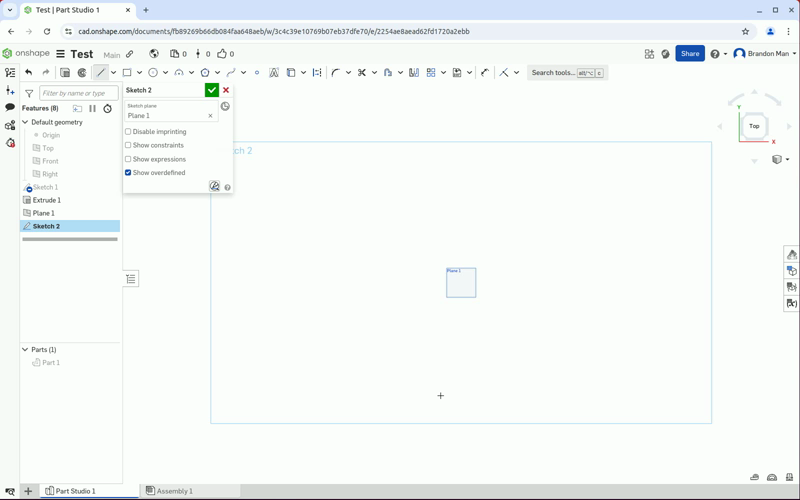
key_up(shift)
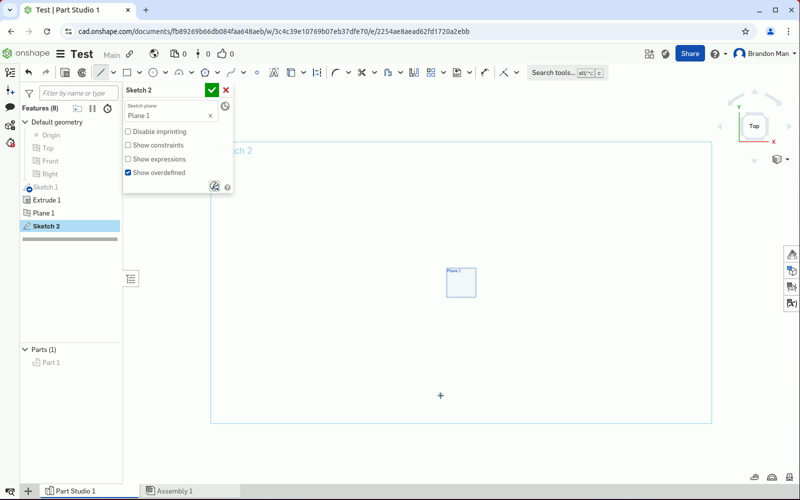
key_down(shift)
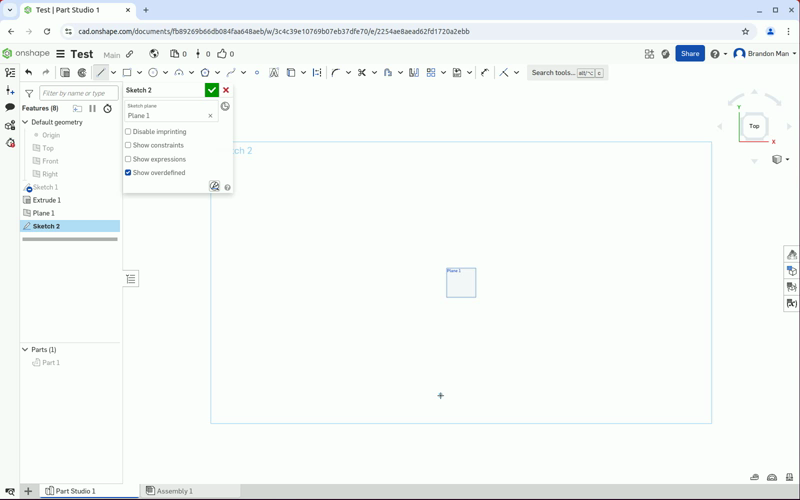
mouse_move(470, 395)
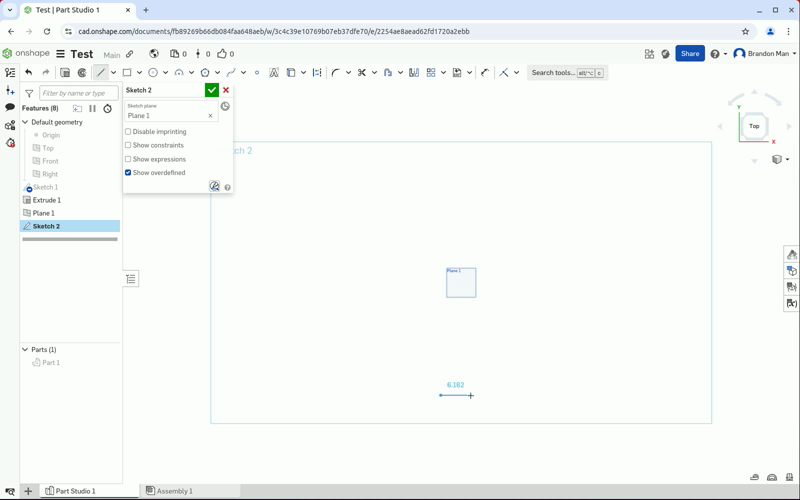
mouse_move(452, 395)
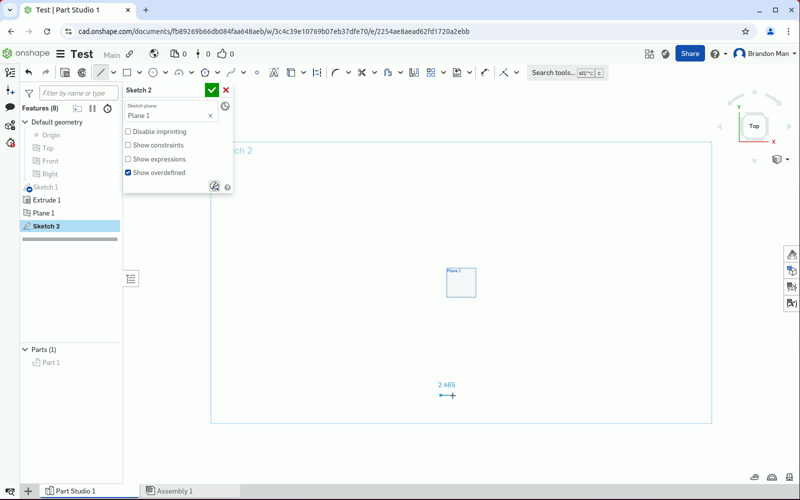
click(452, 395)
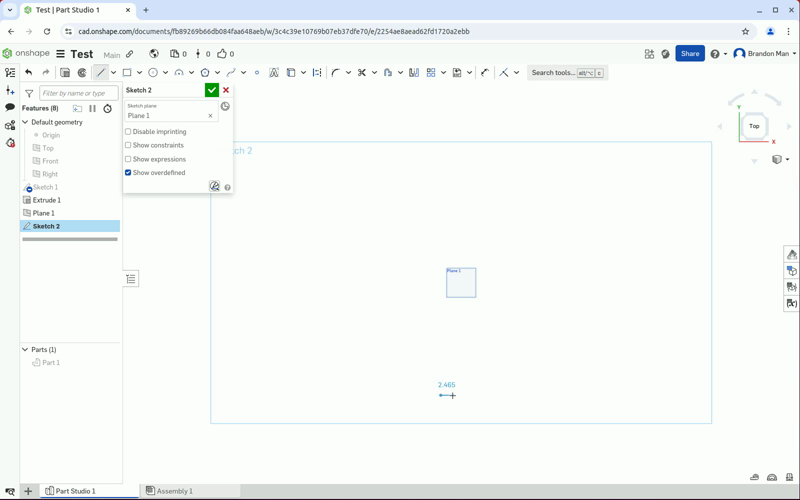
key_up(shift)
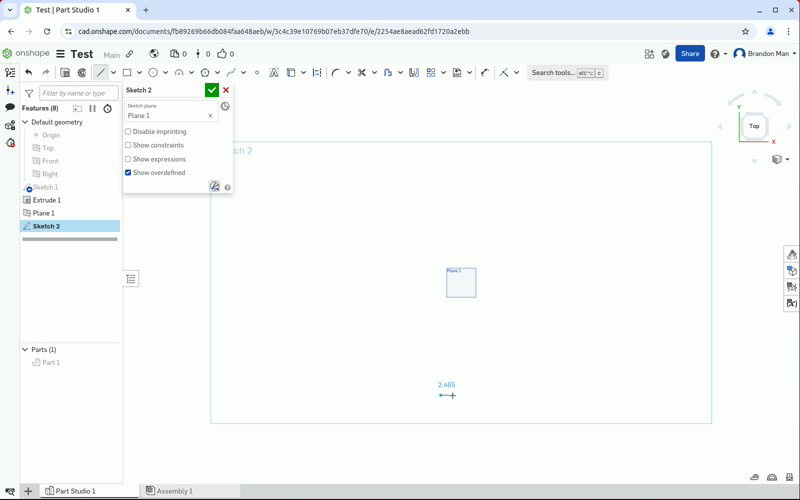
key_down(shift)
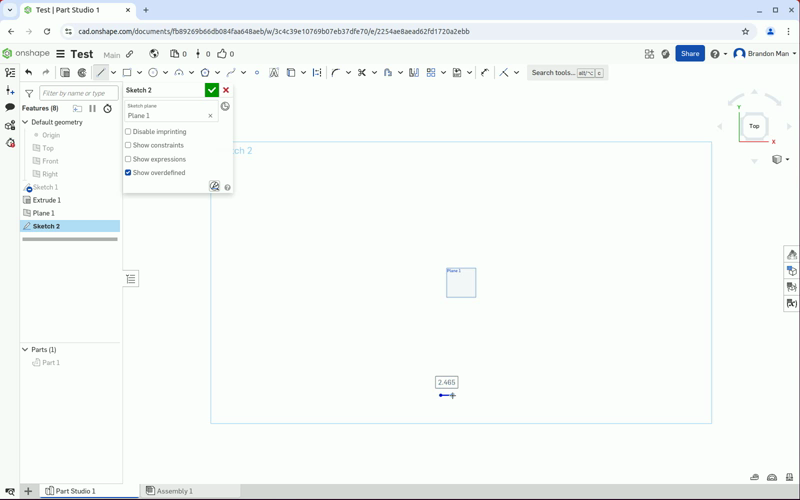
mouse_move(452, 171)
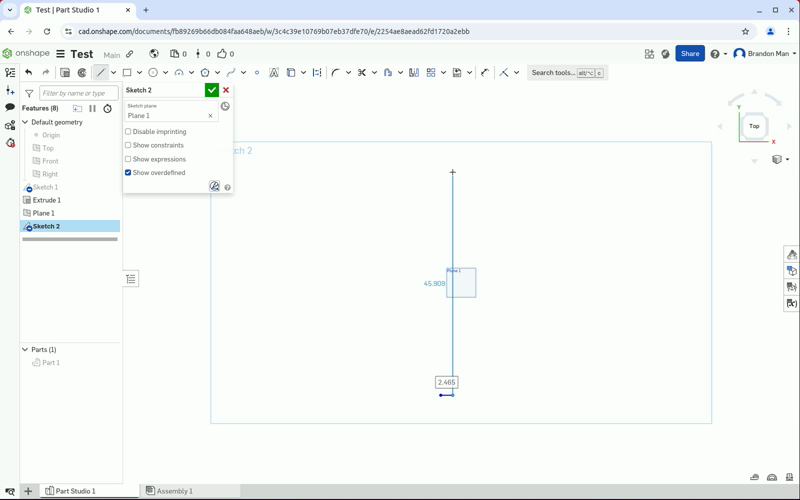
click(452, 171)
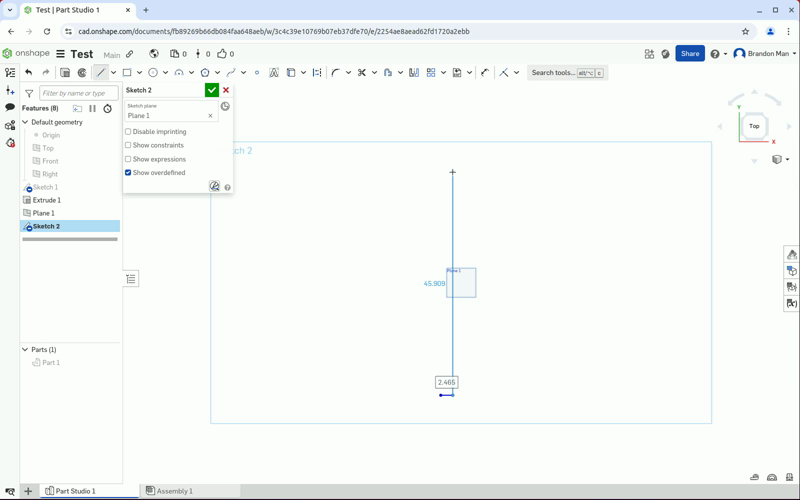
key_up(shift)
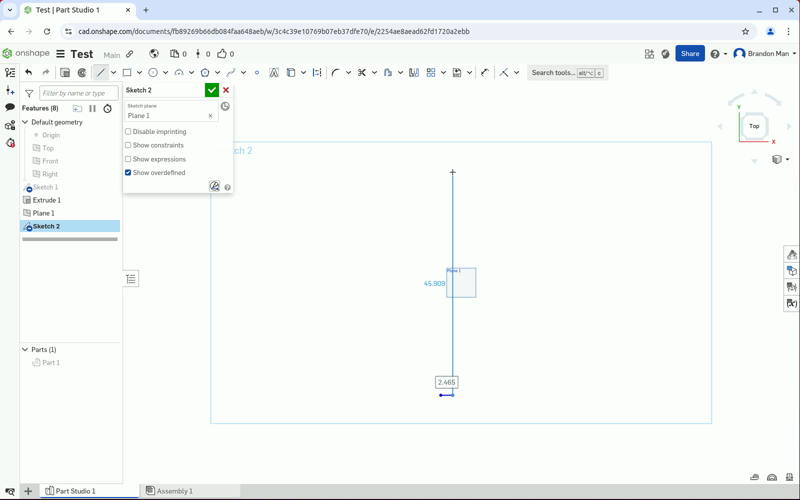
key_down(shift)
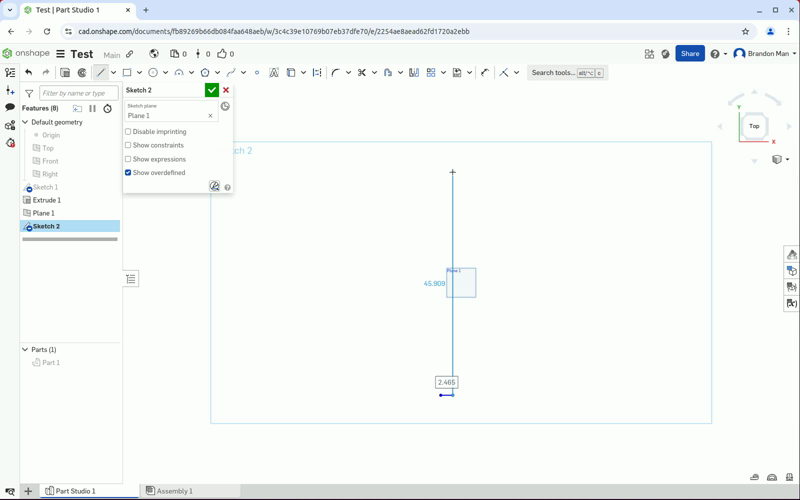
mouse_move(482, 171)
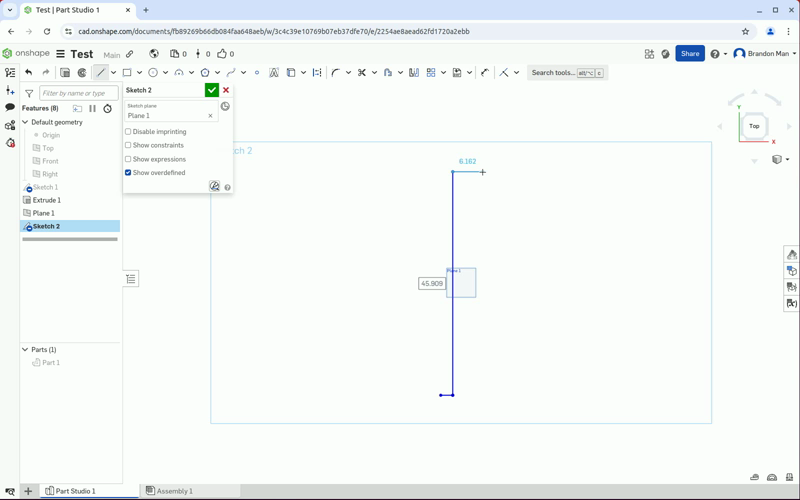
mouse_move(440, 171)
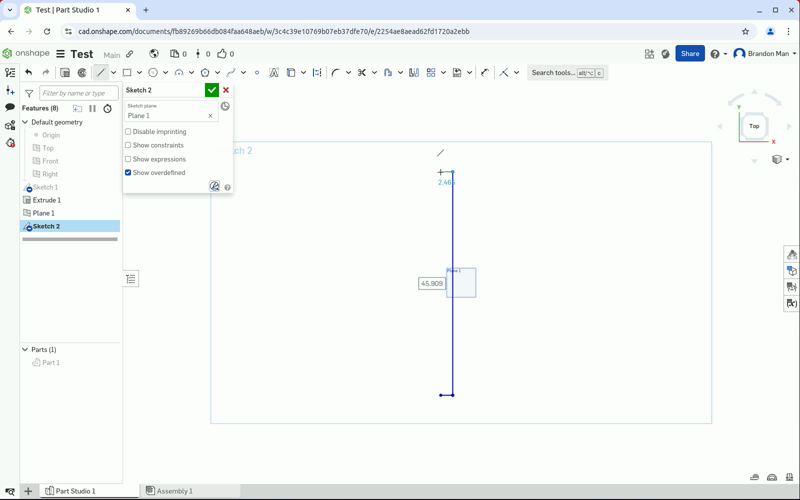
click(440, 171)
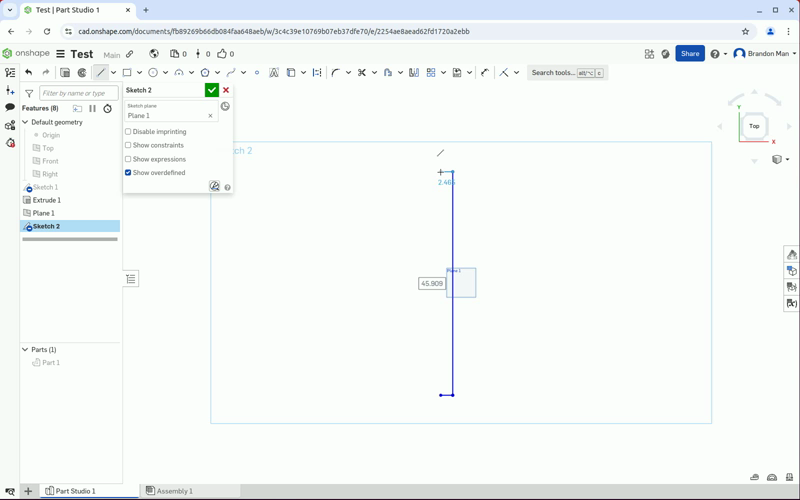
key_up(shift)
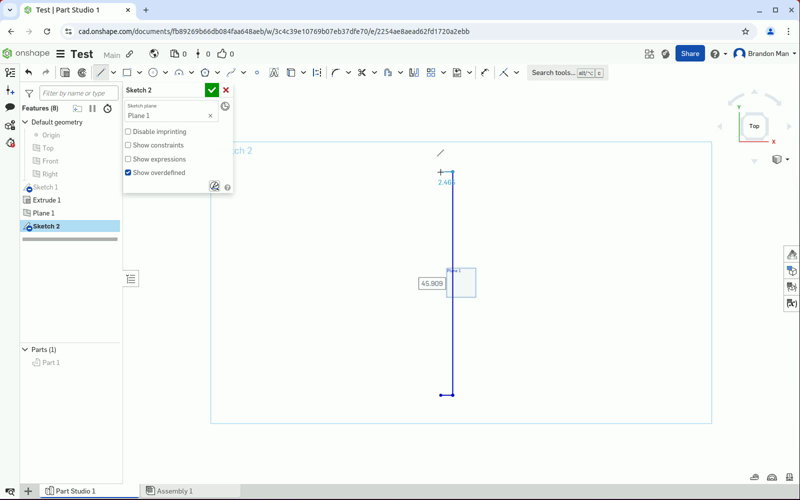
key_down(shift)
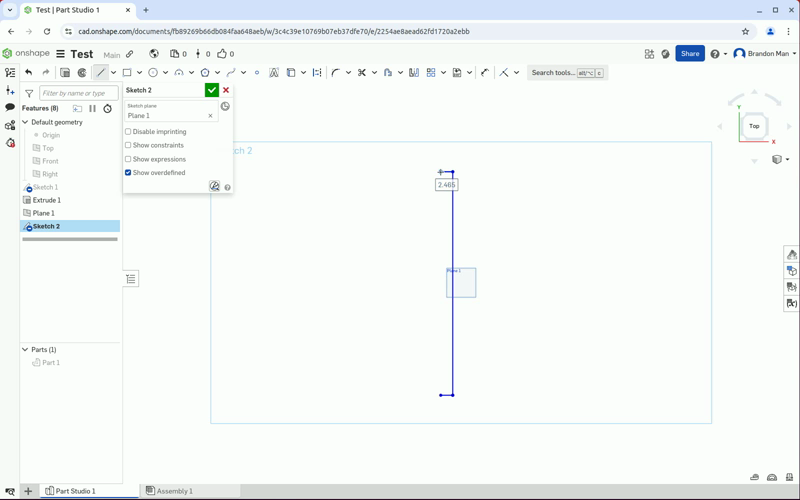
mouse_move(440, 395)
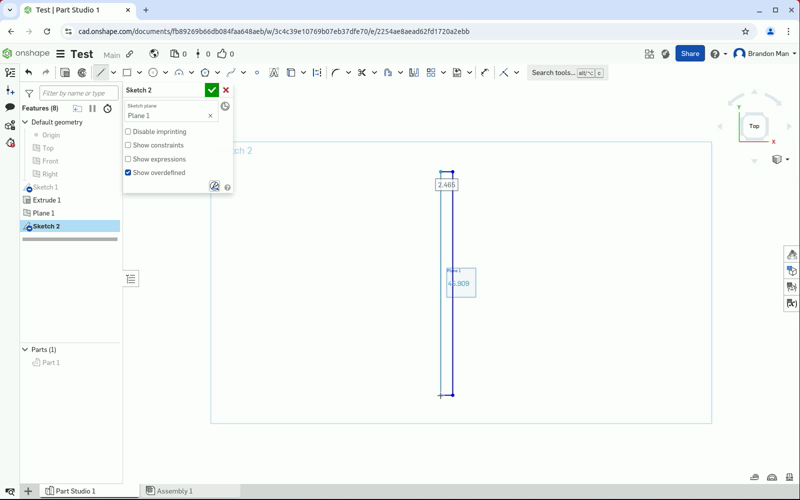
key_up(shift)
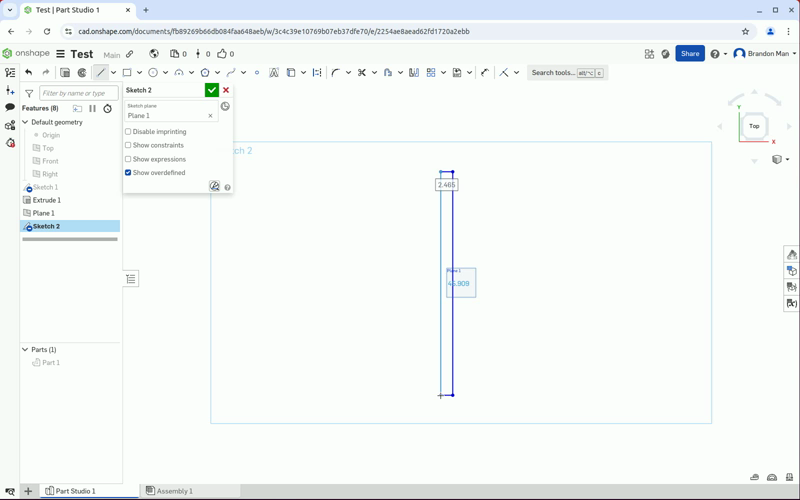
click(440, 395)
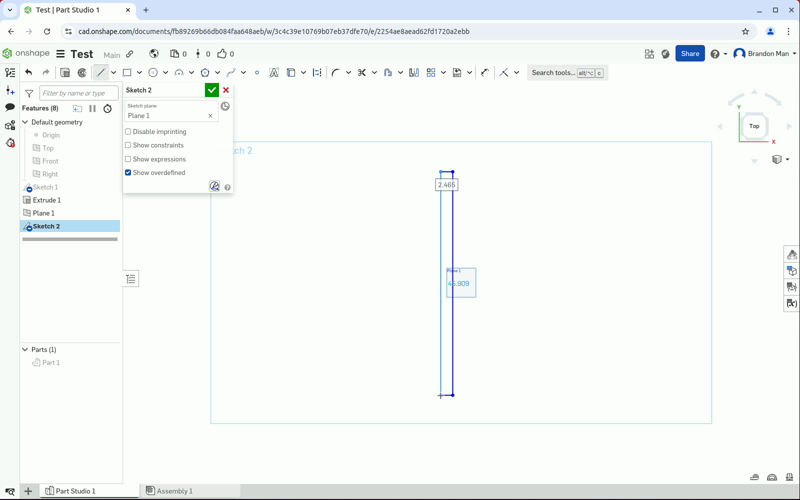
key(esc)
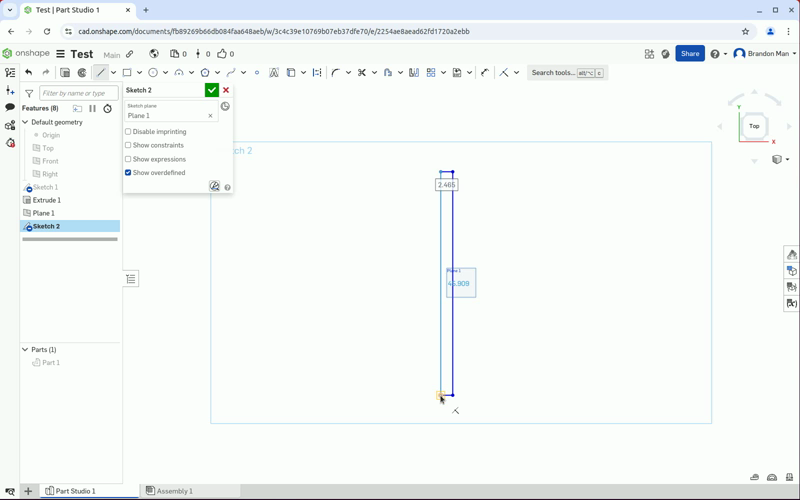
mouse_move(449, 195)
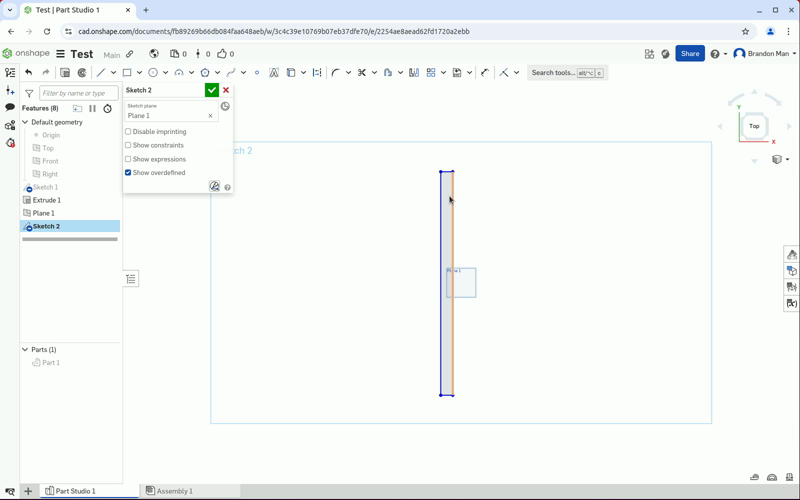
click(449, 195)
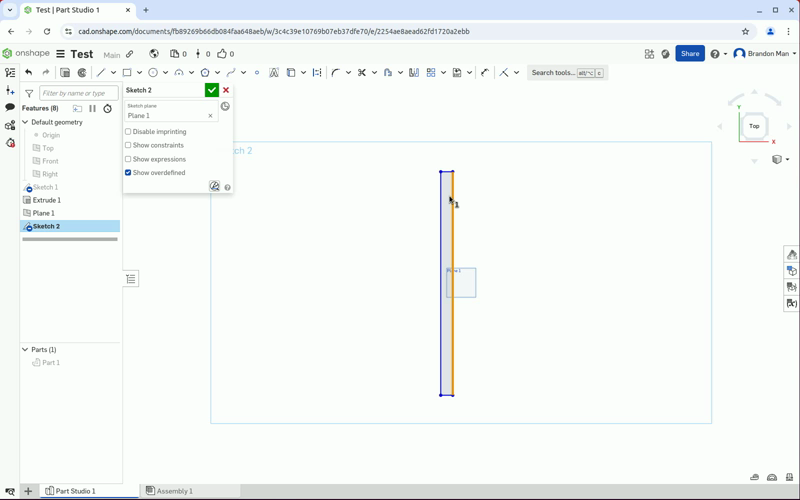
mouse_move(73, 352)
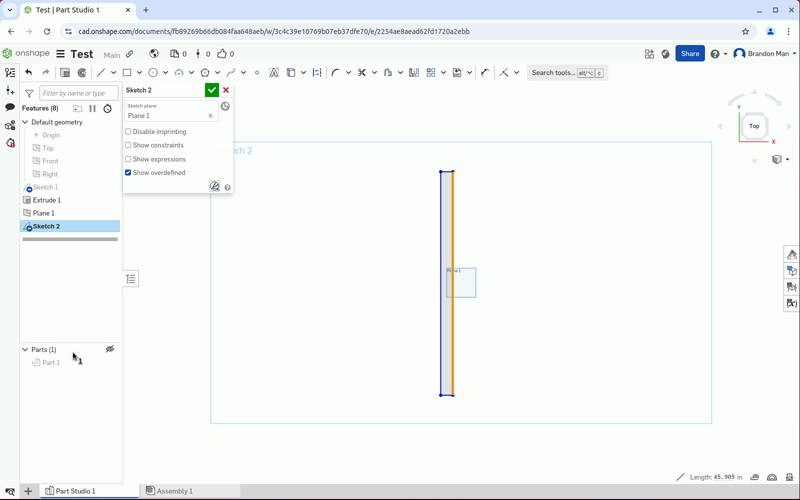
key(shift+y)
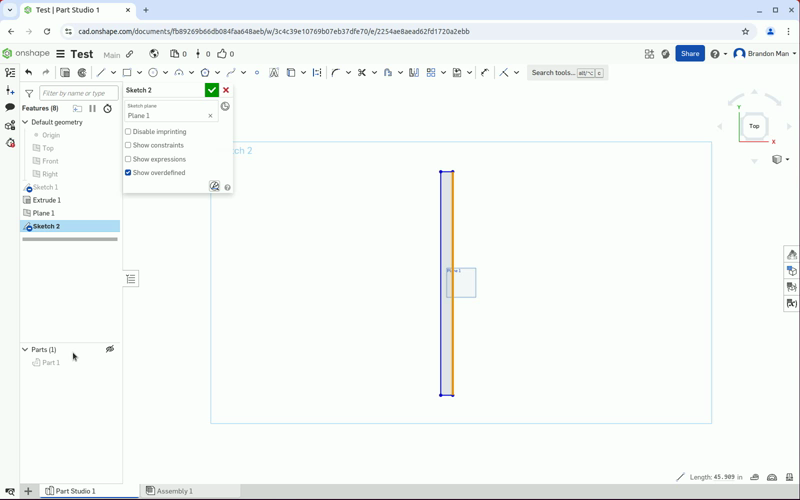
key(shift+e)
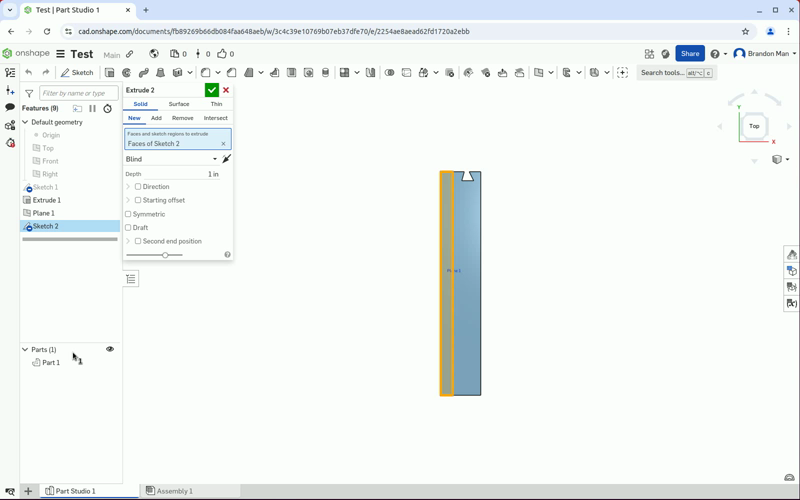
mouse_move(143, 106)
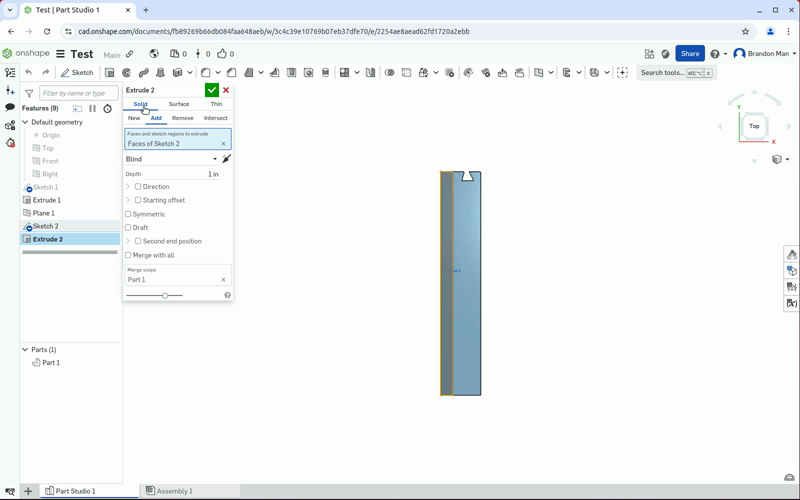
click(143, 106)
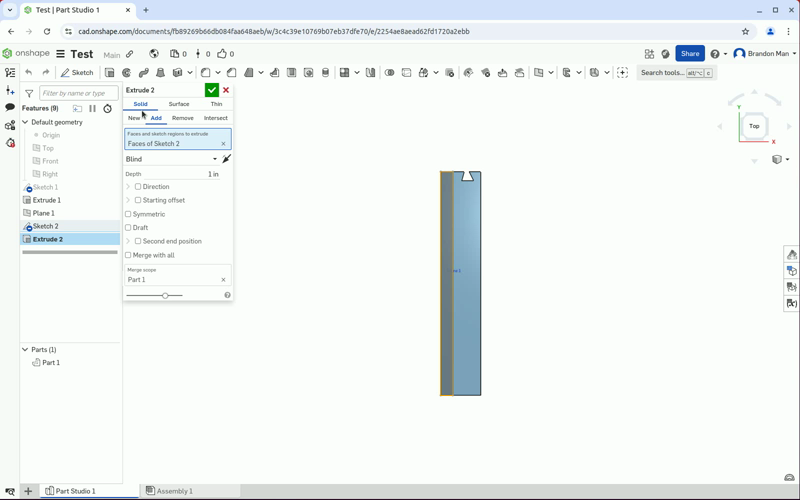
mouse_move(137, 120)
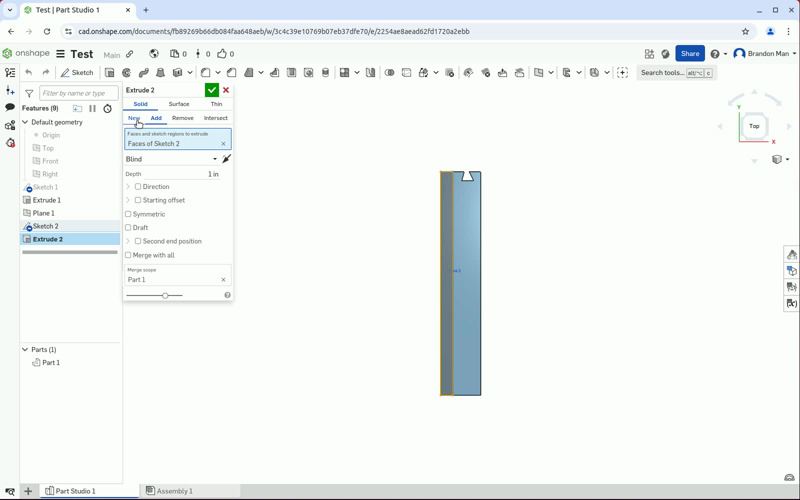
click(137, 120)
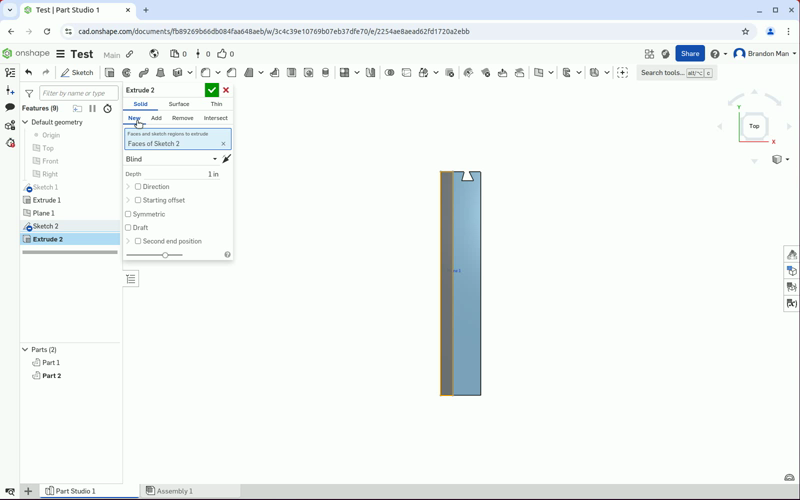
key(tab, 4)
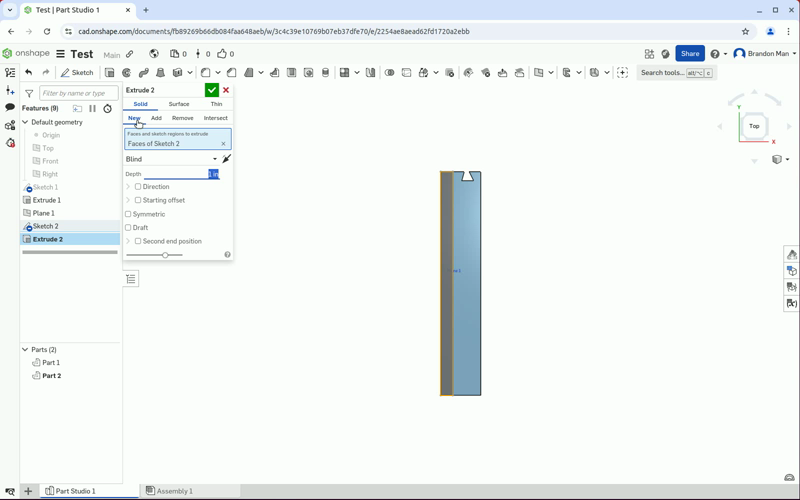
text(6.018)
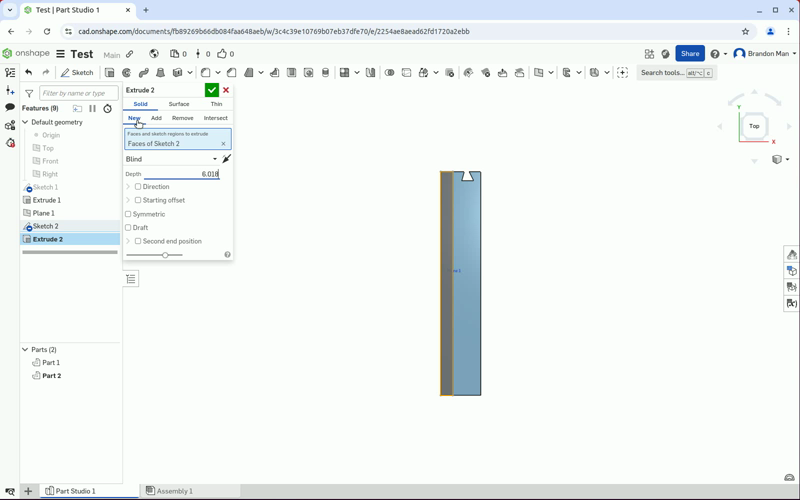
key(enter)
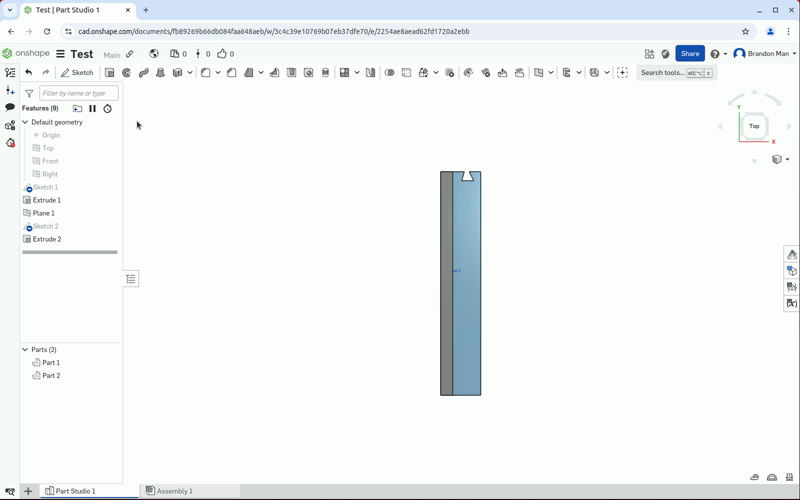
key(shift+h)
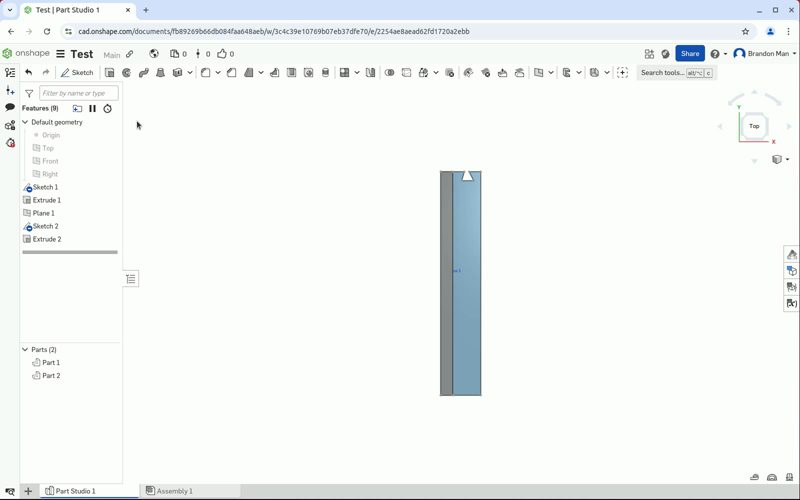
key(shift+h)
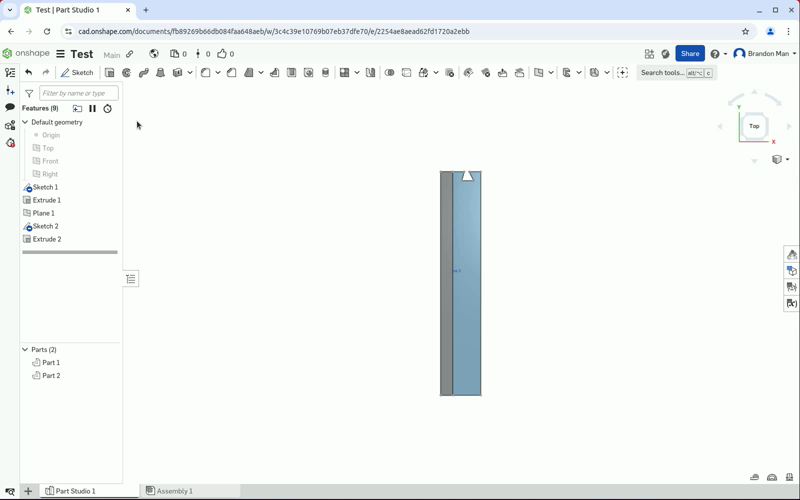
key(shift+7)
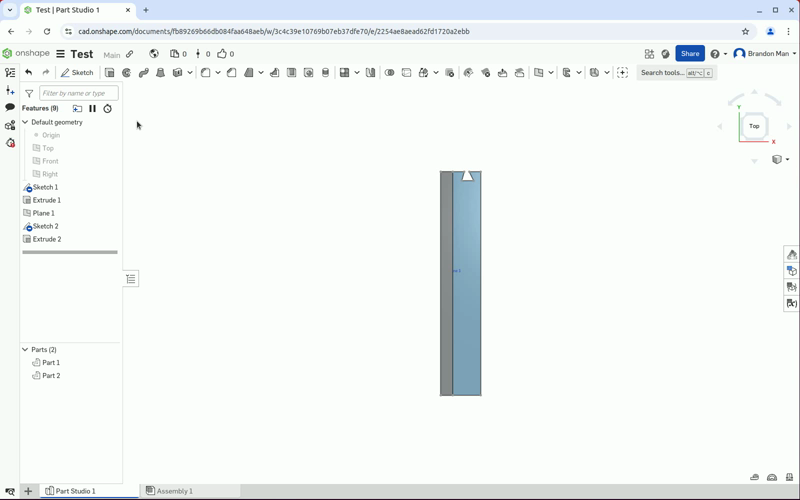
key(up, 3)
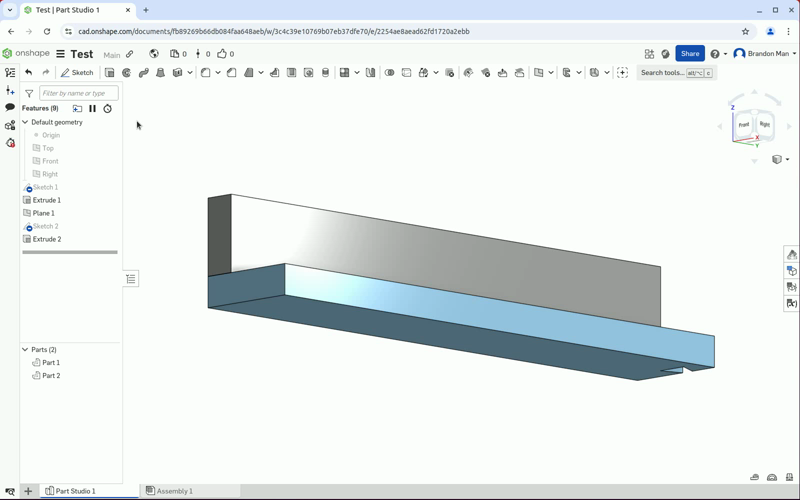
key(left, 3)
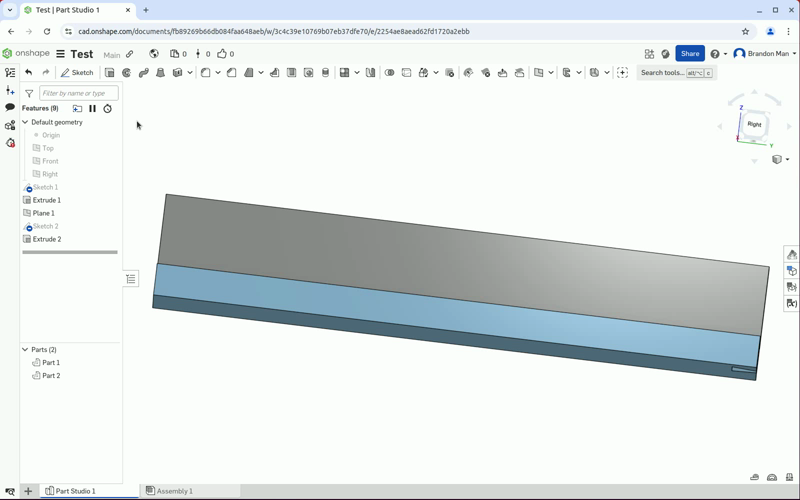
key(right, 3)
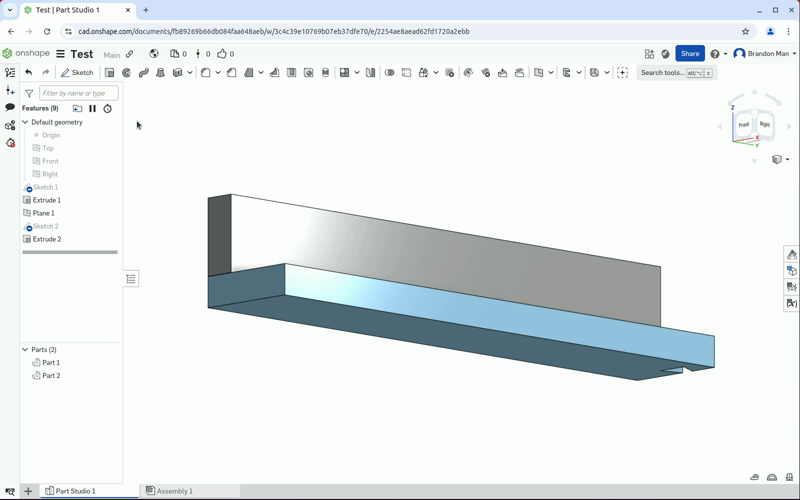
key(down, 3)
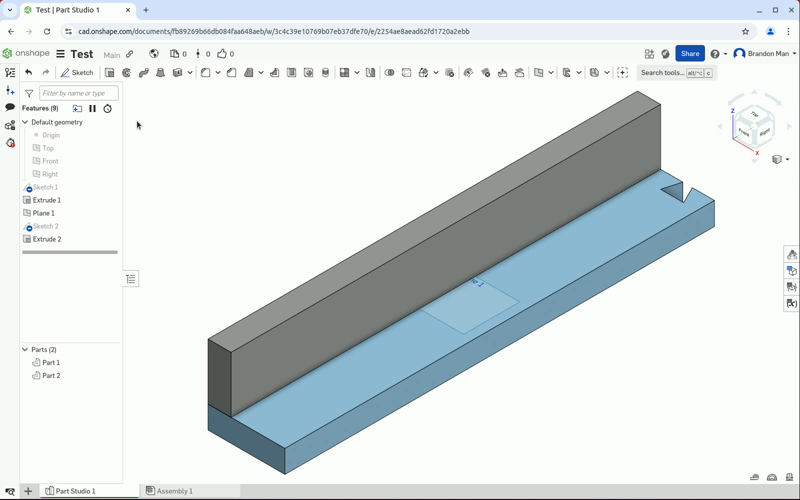
mouse_move(73, 189)
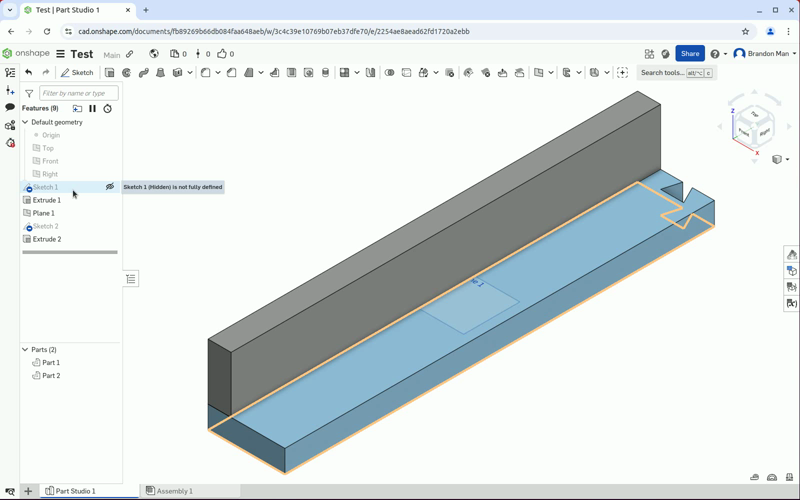
click(73, 189)